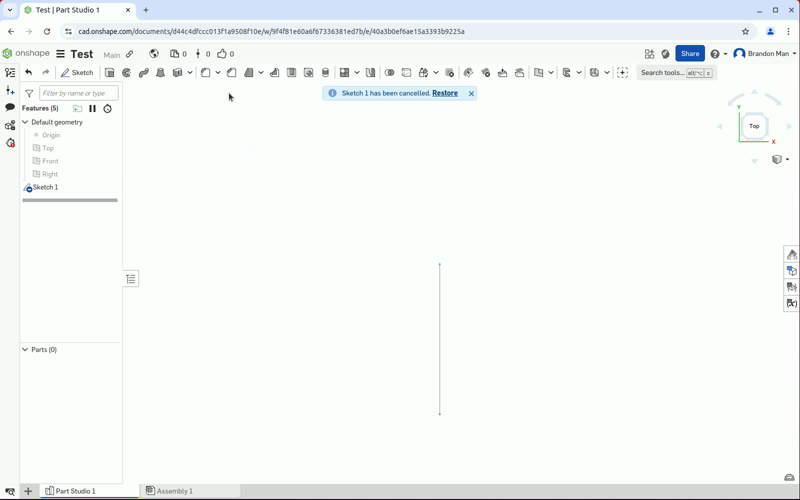
key(shift+h)
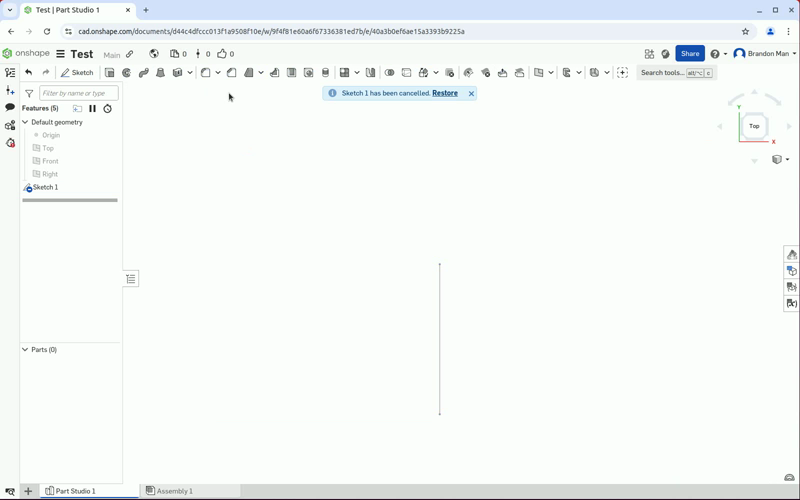
mouse_move(73, 352)
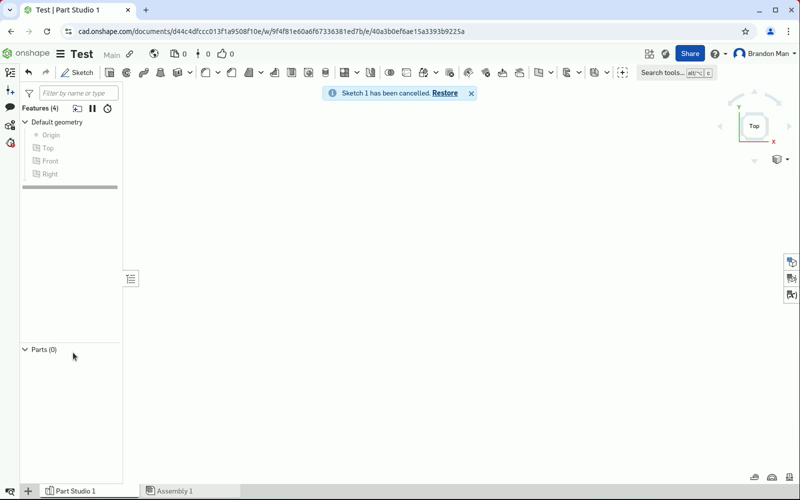
key(y)
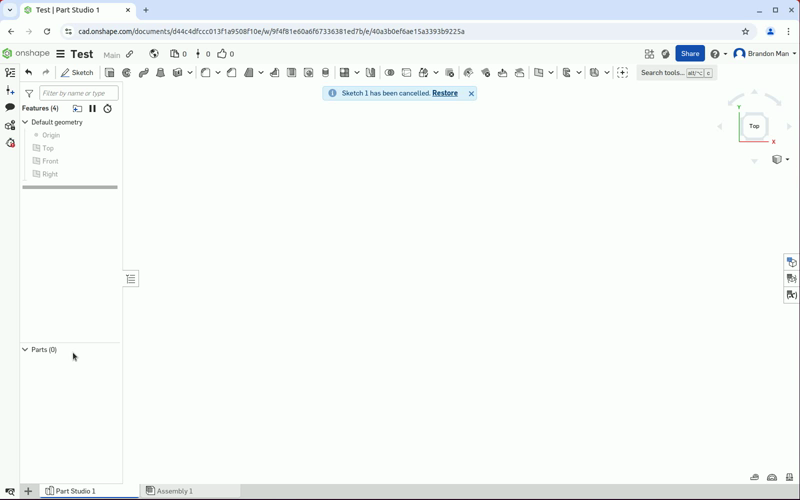
key(shift+p)
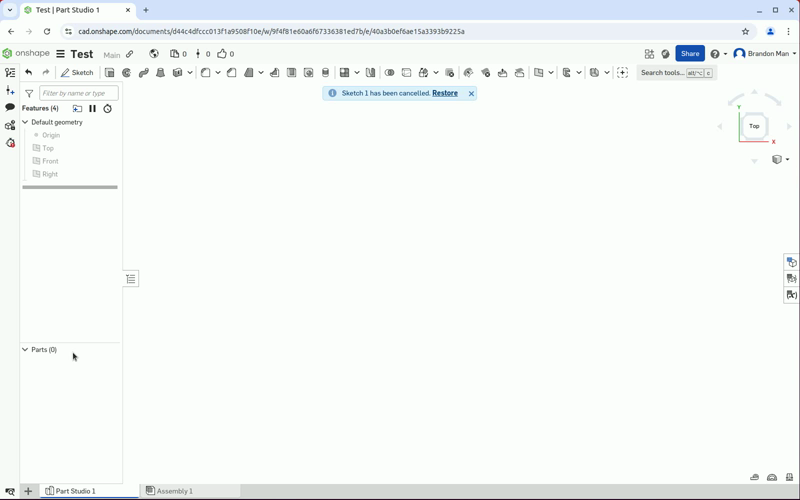
key(space)
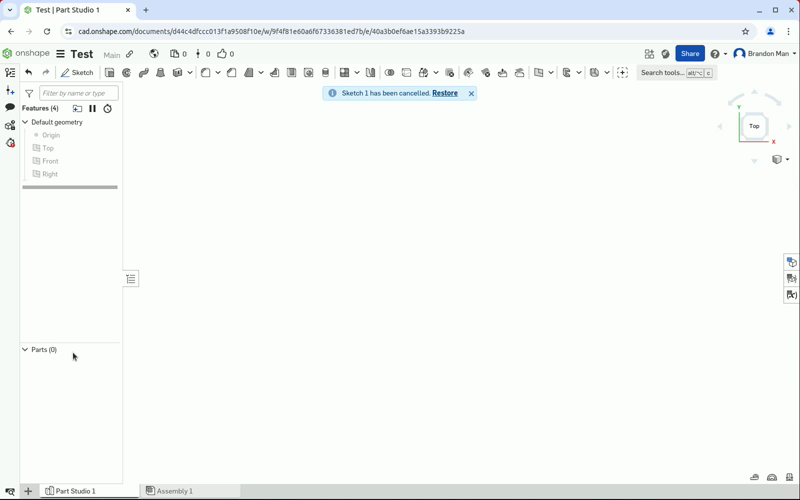
key_down(shift)
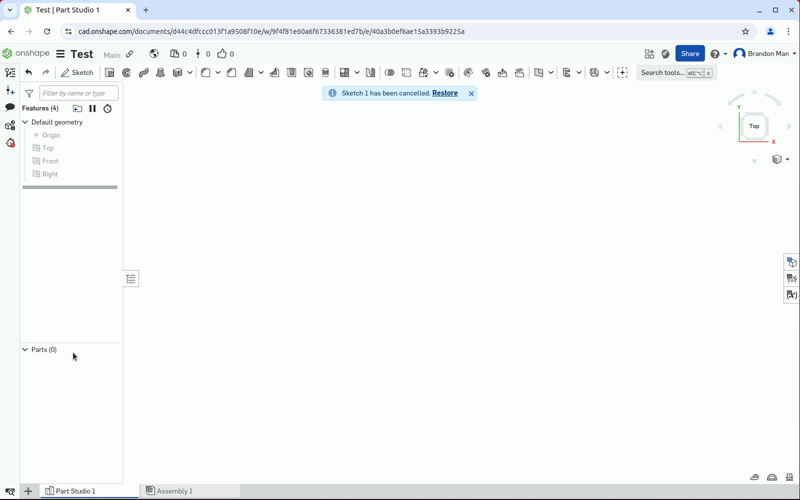
key(up)
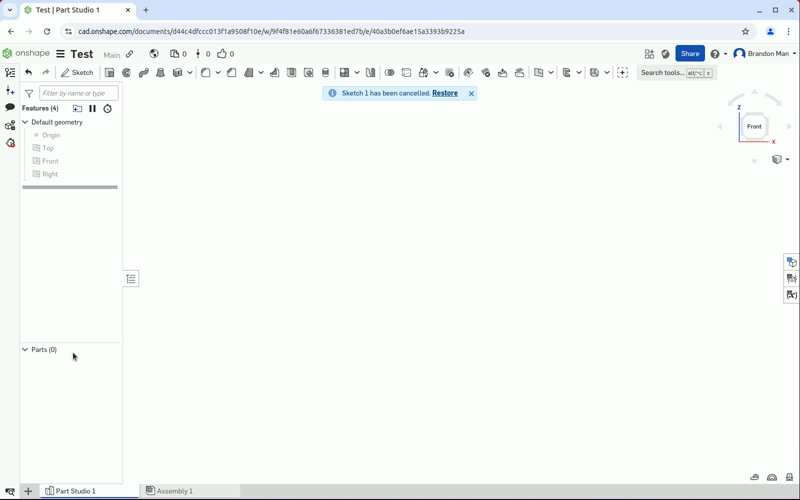
key_up(shift)
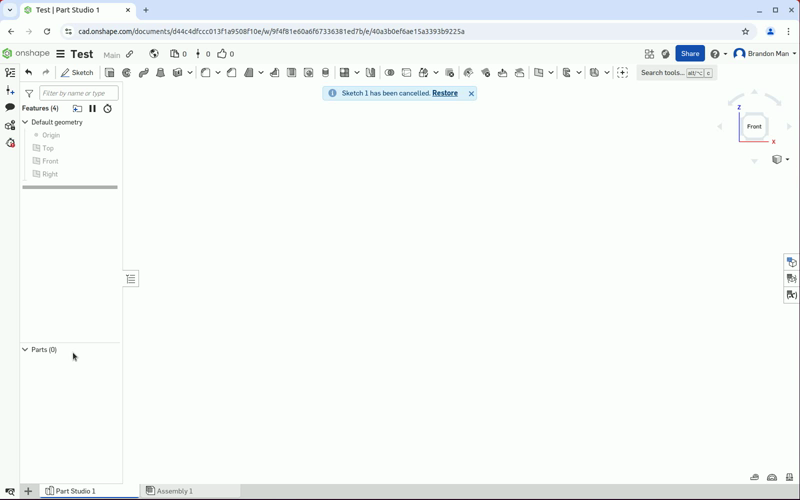
mouse_move(73, 352)
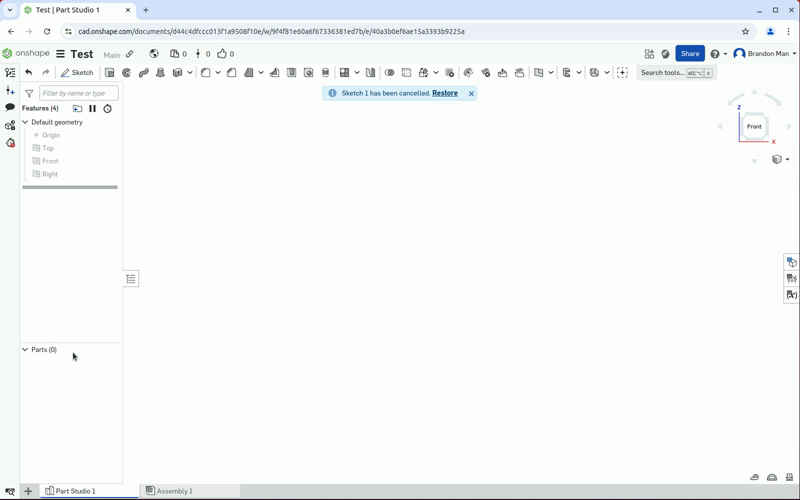
key(shift+y)
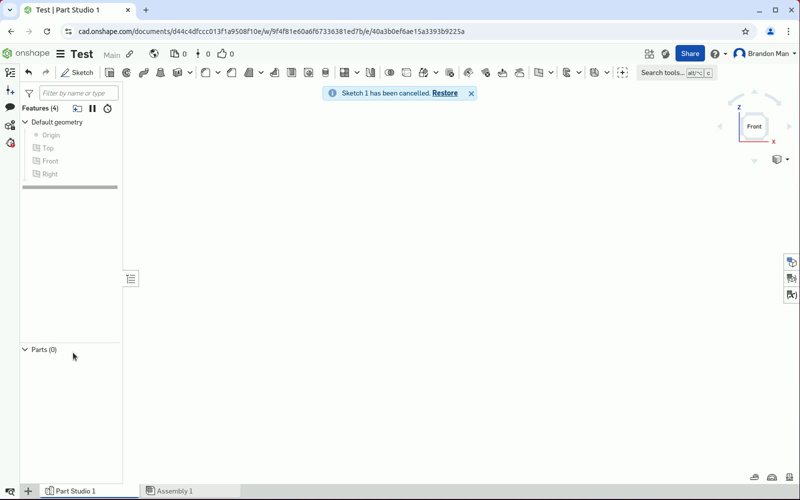
key(shift+s)
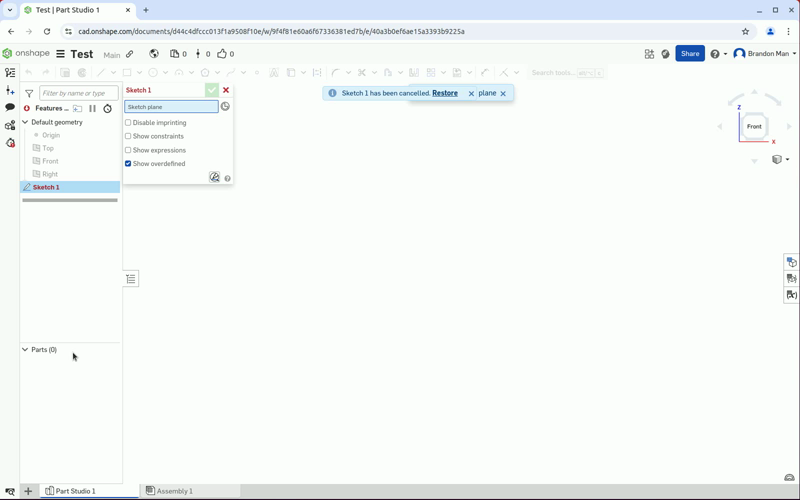
mouse_move(73, 163)
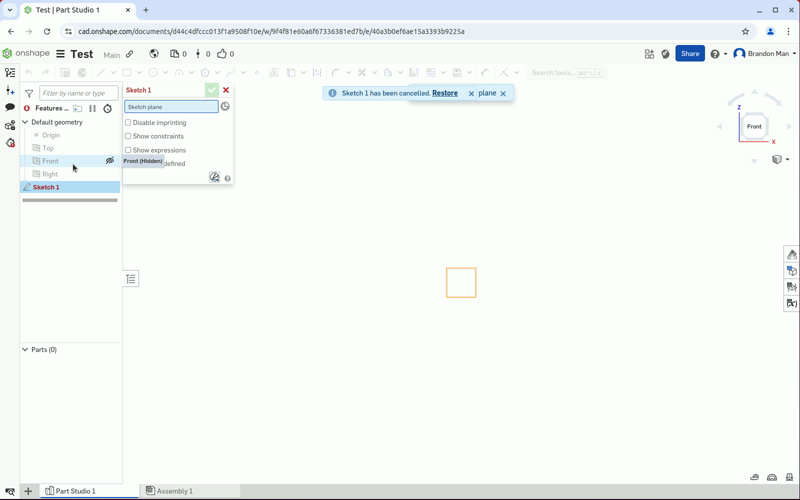
click(73, 163)
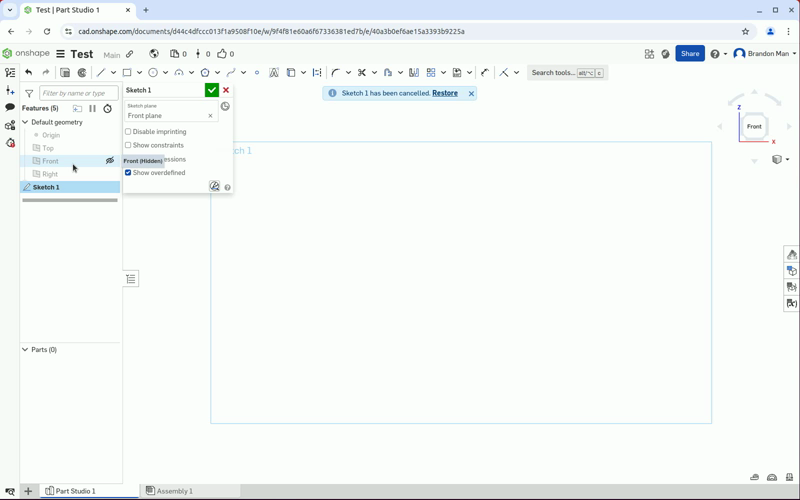
mouse_move(73, 352)
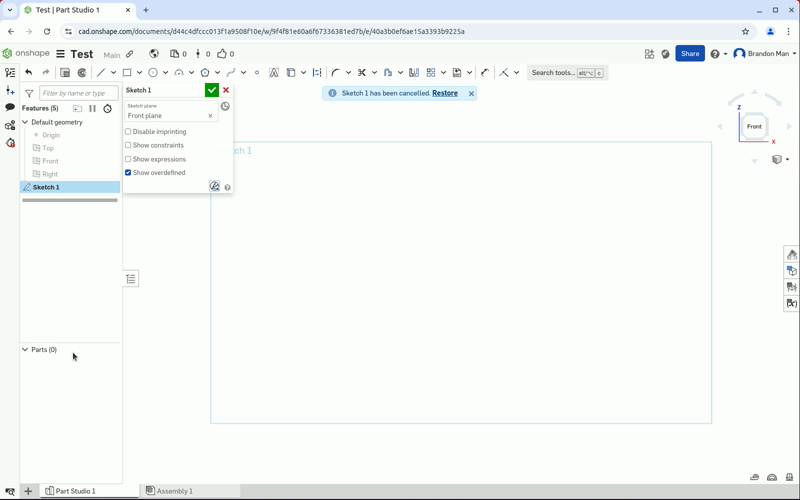
key(y)
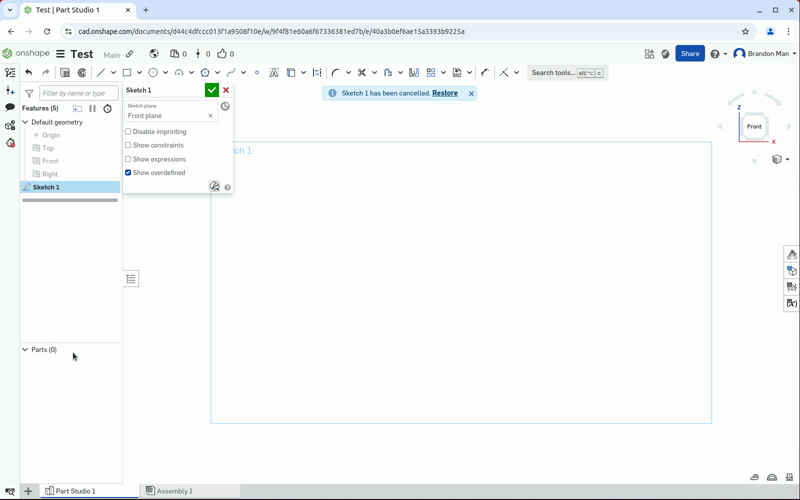
key(l)
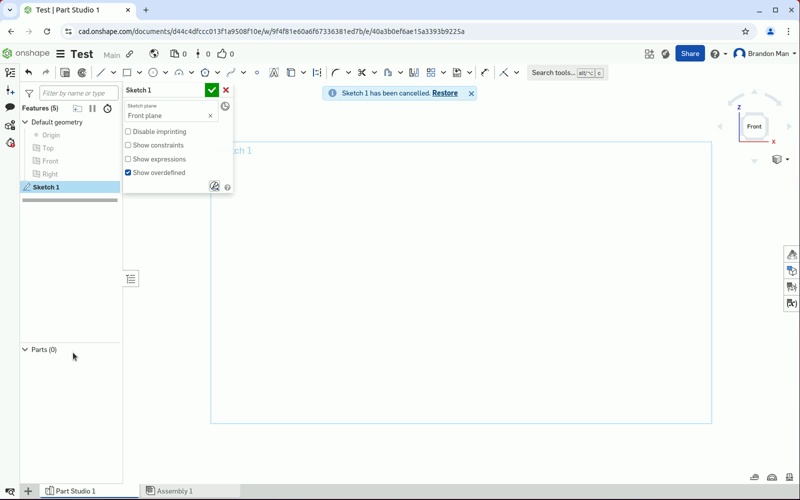
key_down(shift)
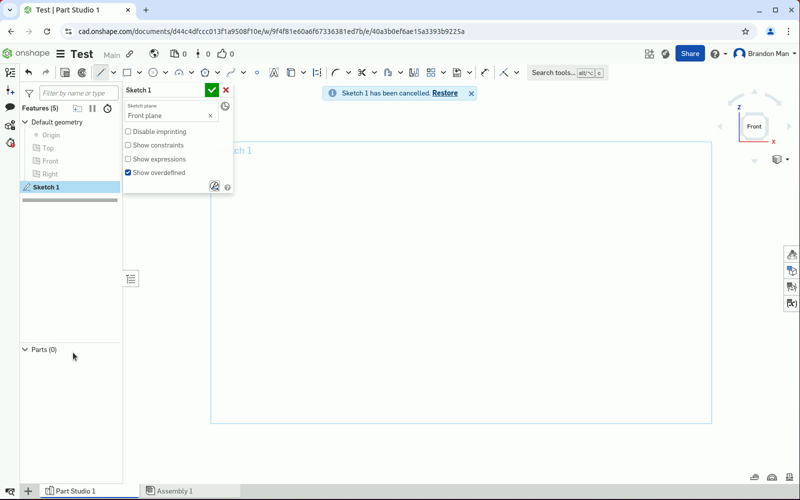
mouse_move(460, 282)
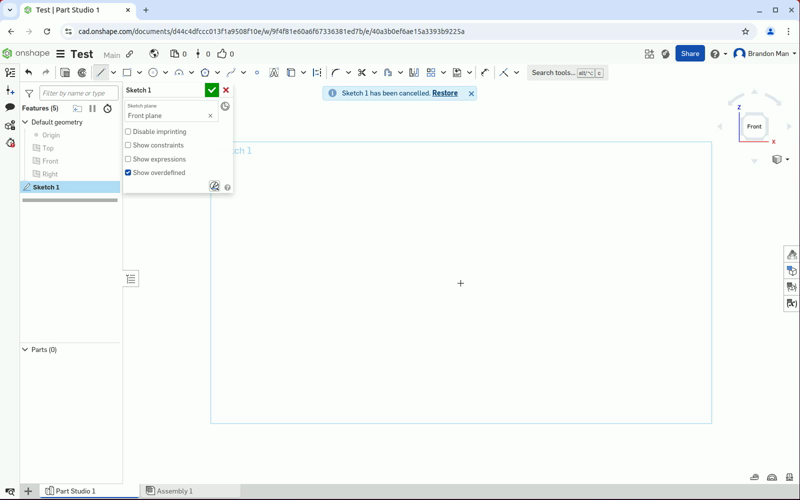
click(460, 282)
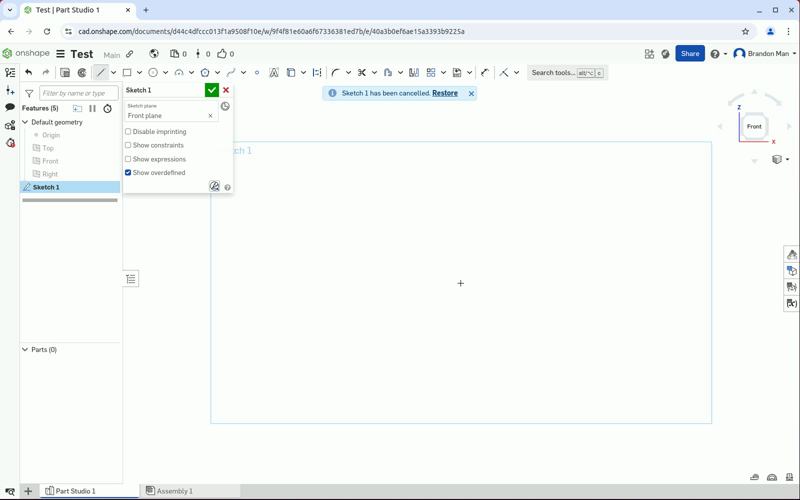
key_up(shift)
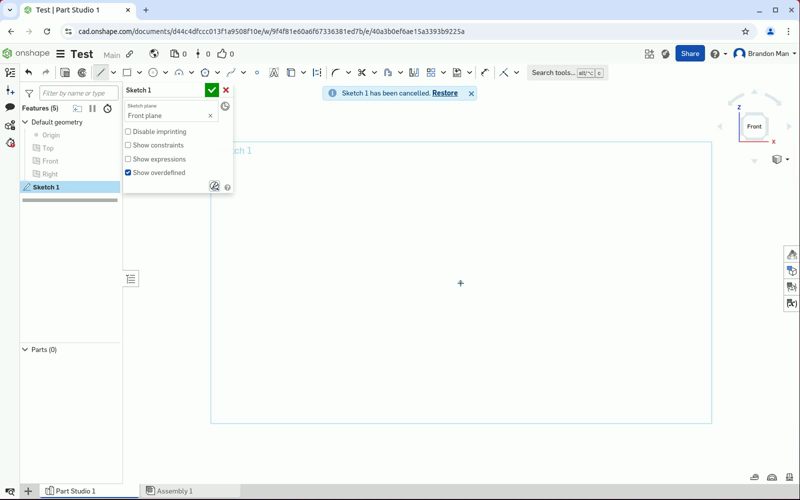
key_down(shift)
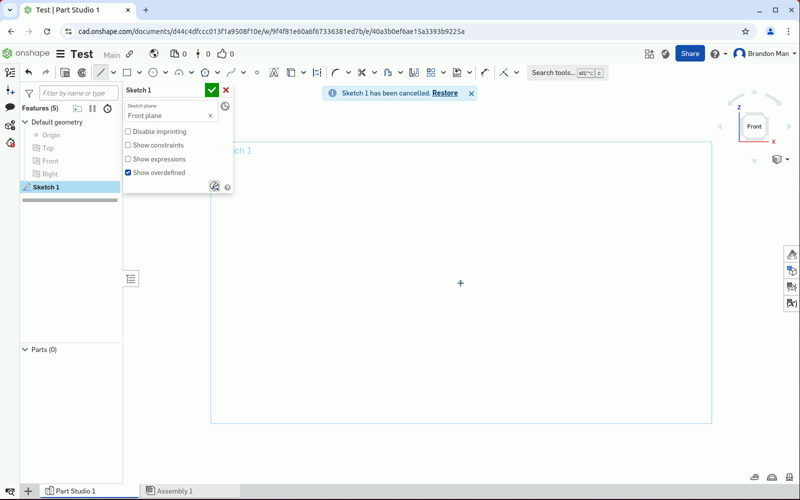
mouse_move(490, 282)
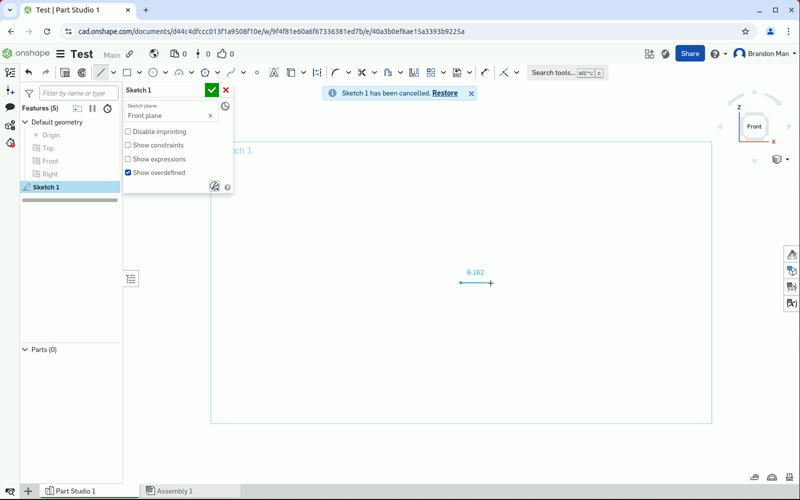
mouse_move(506, 282)
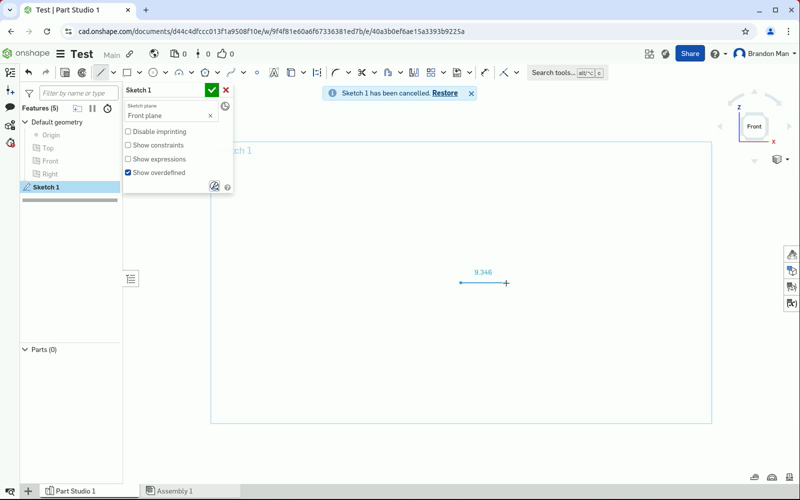
click(506, 282)
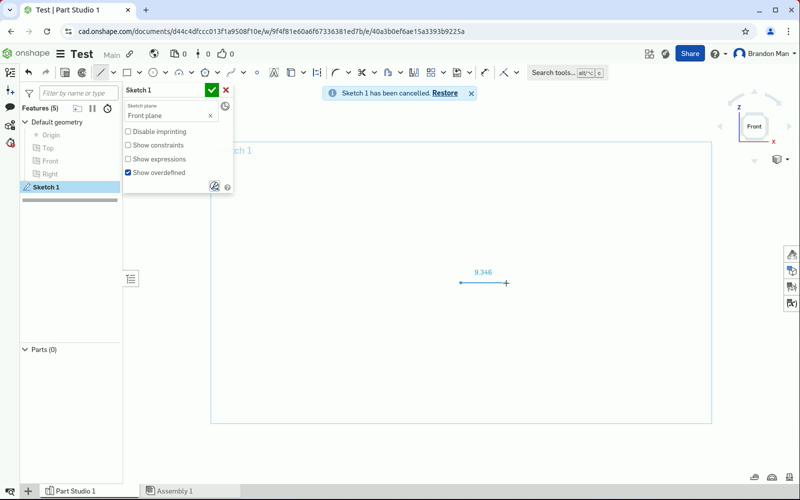
key_up(shift)
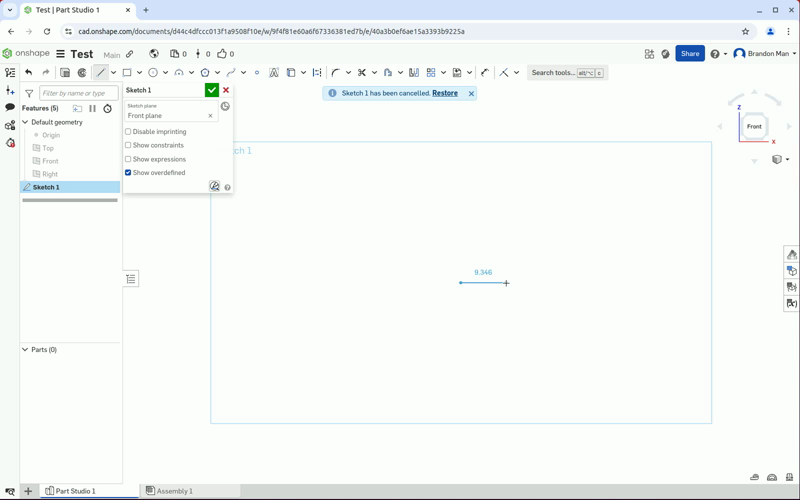
key_down(shift)
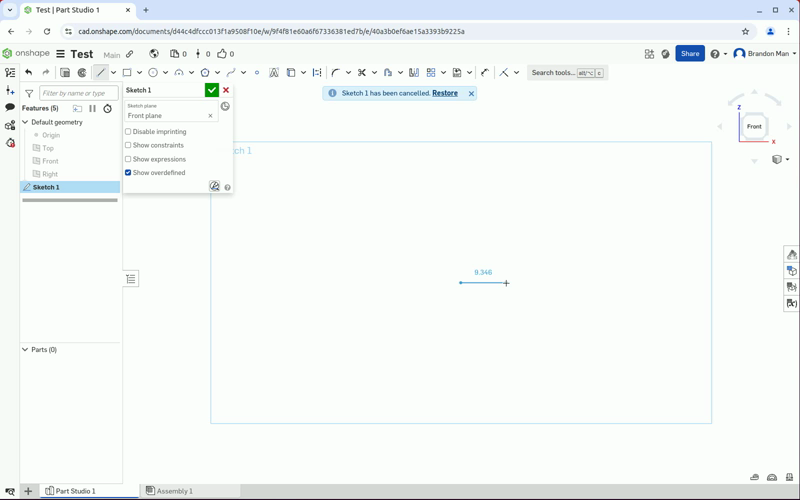
mouse_move(506, 220)
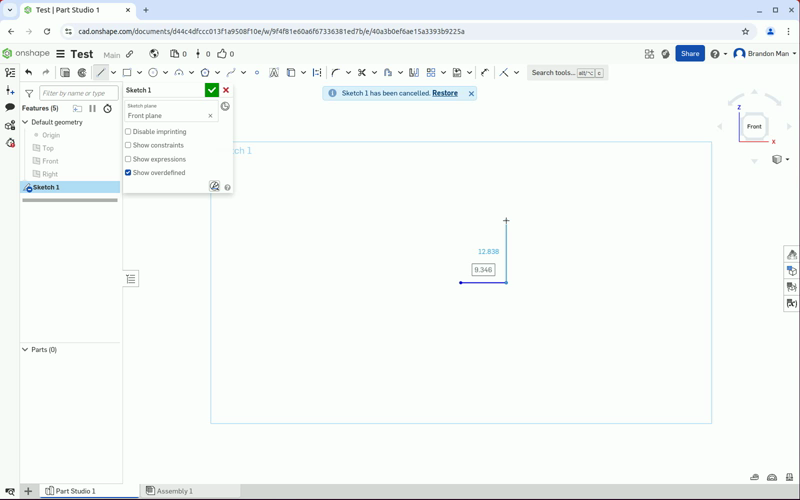
click(506, 220)
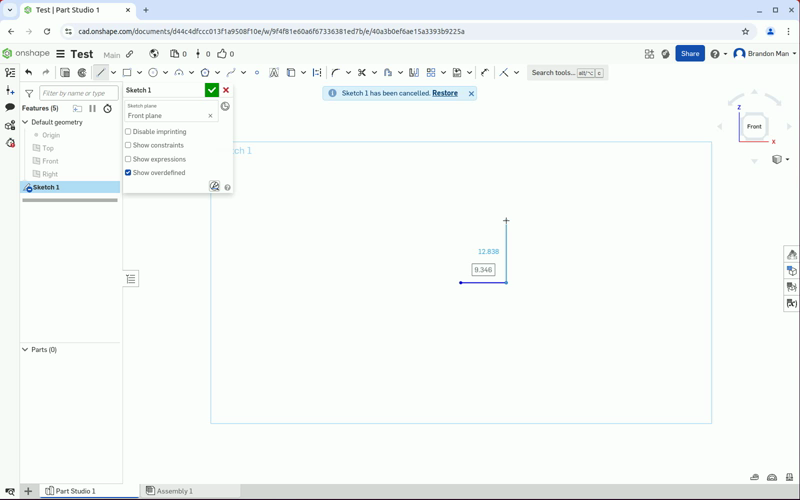
key_up(shift)
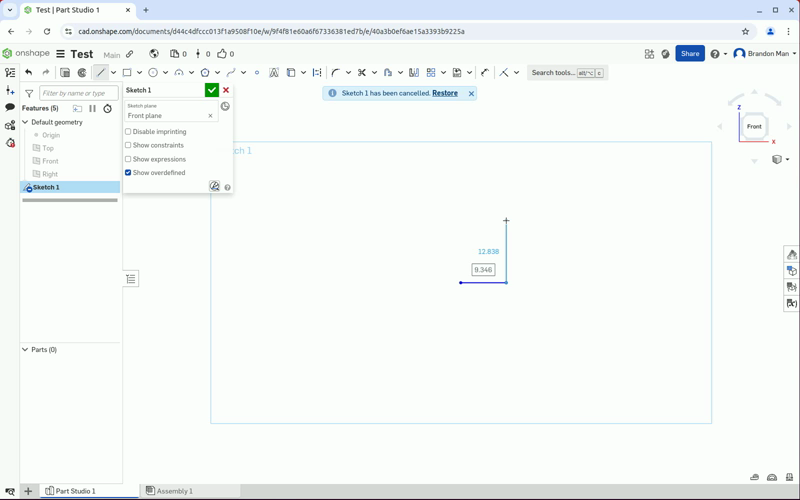
key_down(shift)
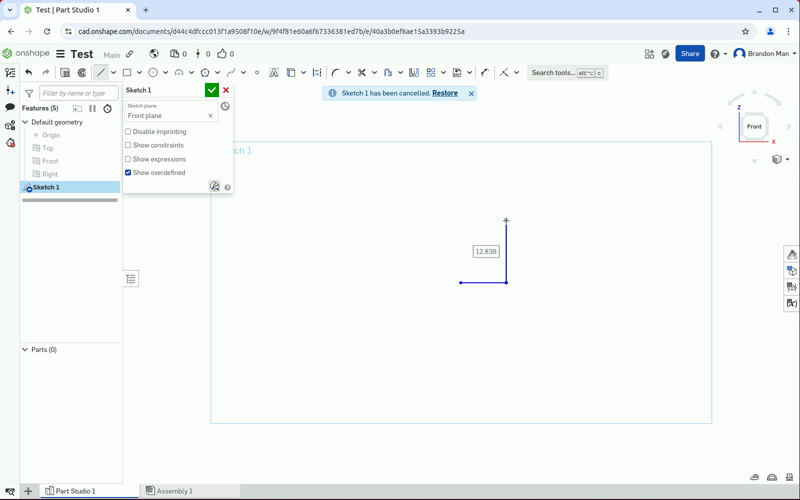
mouse_move(536, 220)
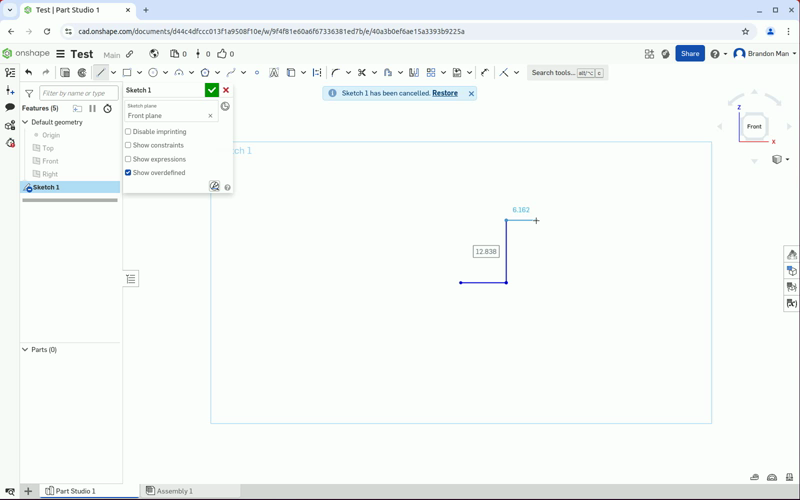
mouse_move(460, 220)
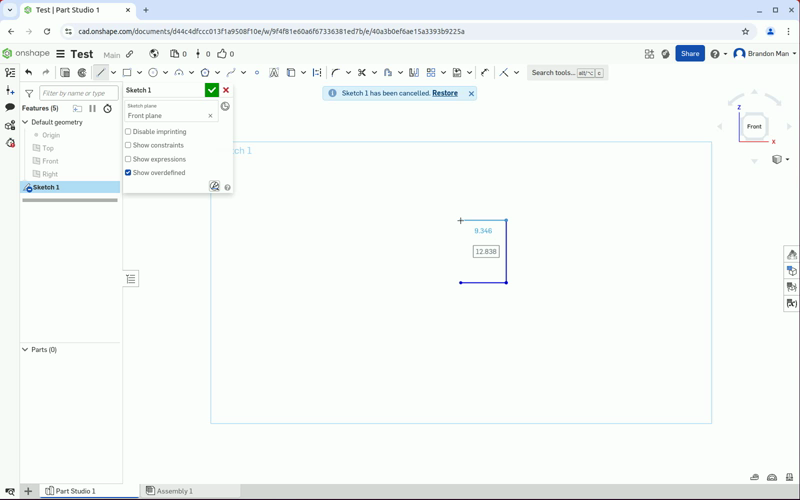
click(460, 220)
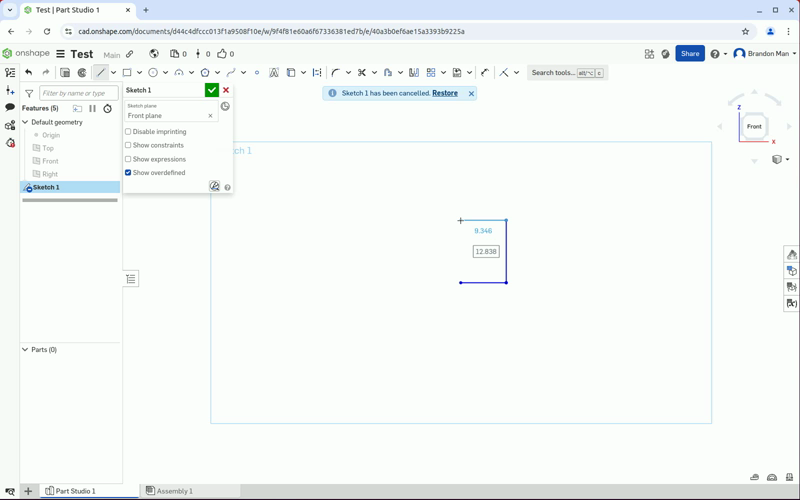
key_up(shift)
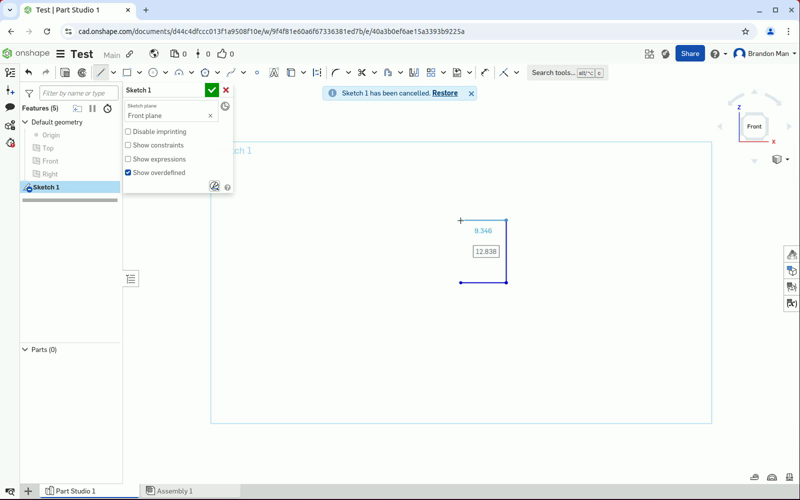
key_down(shift)
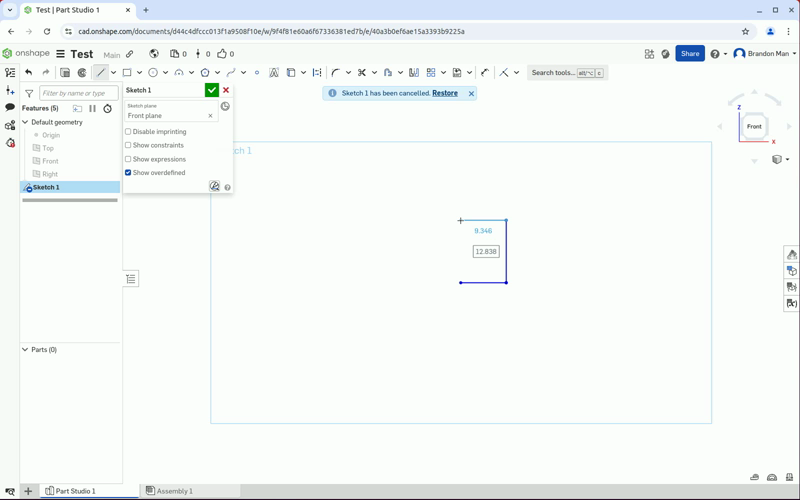
mouse_move(460, 282)
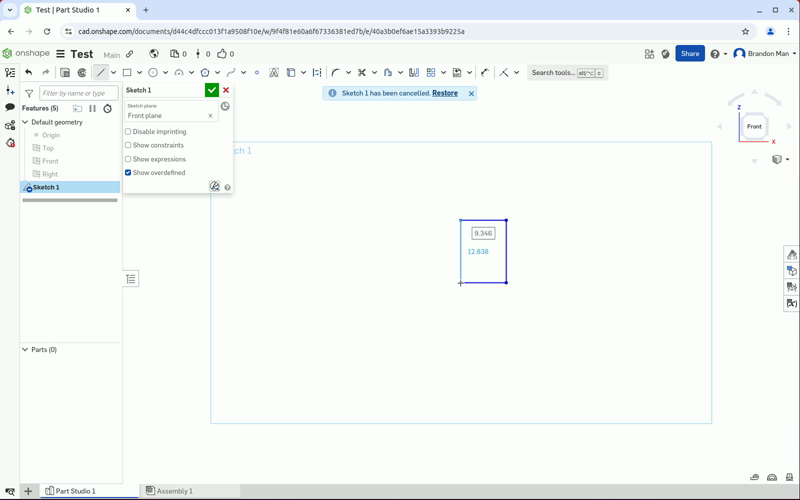
key_up(shift)
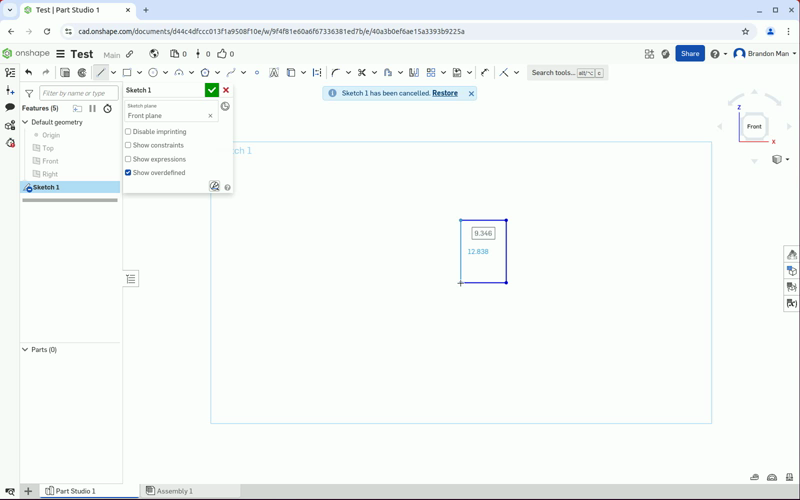
click(460, 282)
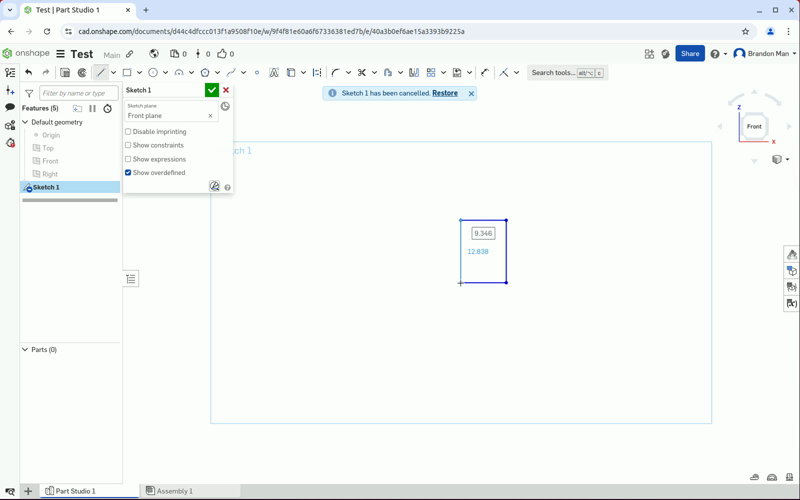
key(esc)
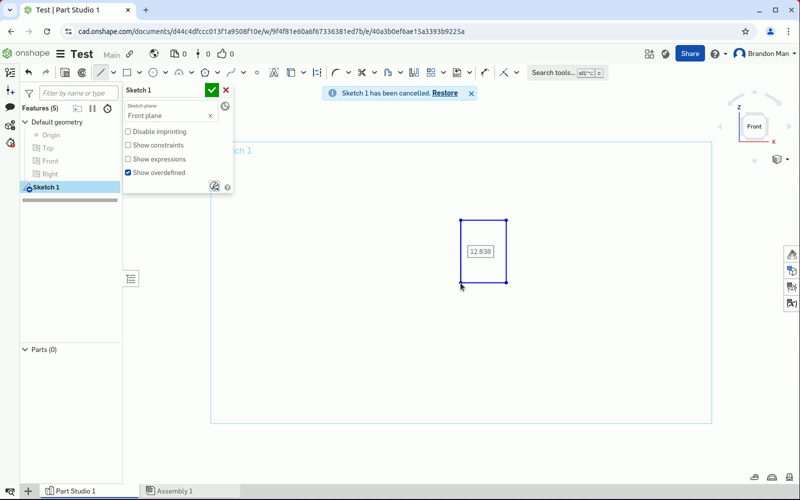
mouse_move(483, 237)
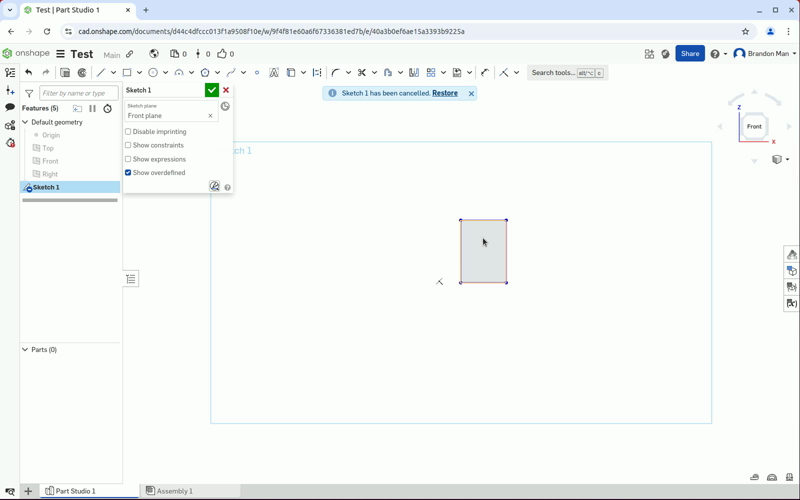
click(483, 237)
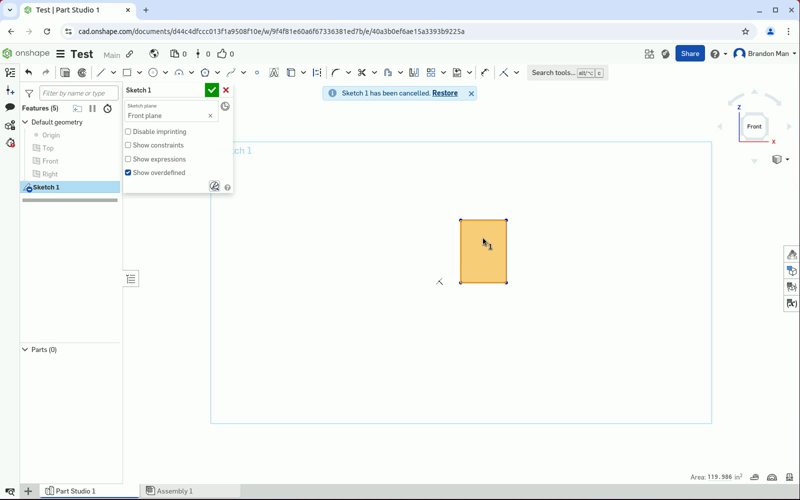
mouse_move(73, 352)
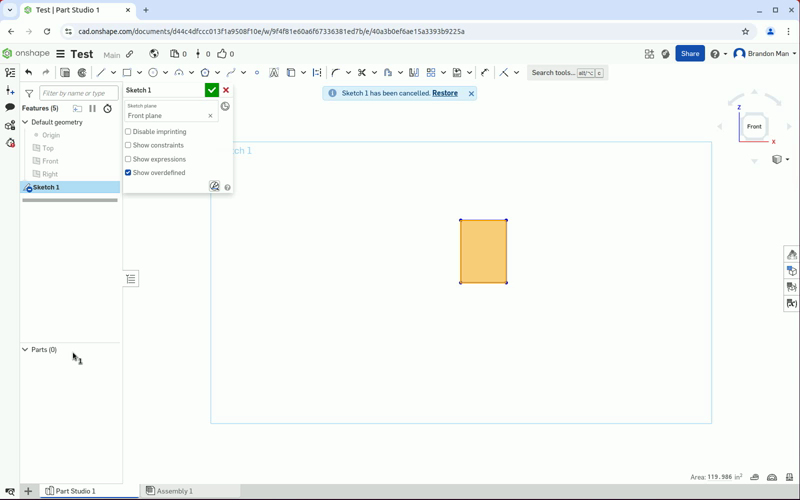
key(shift+y)
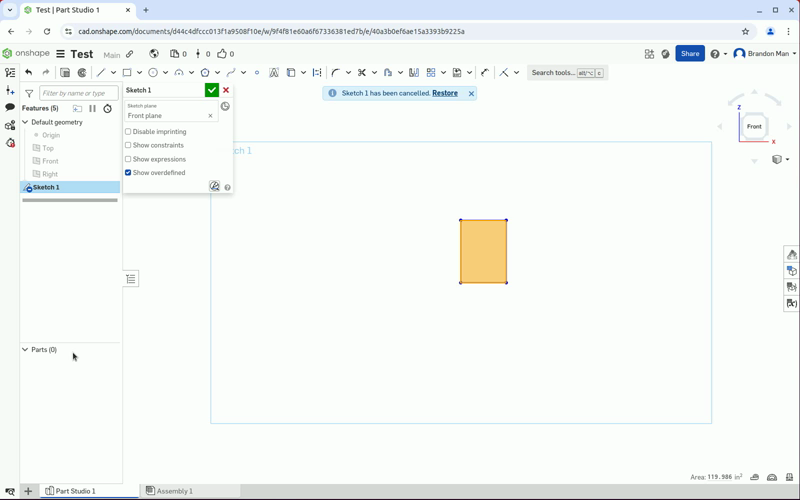
key(shift+e)
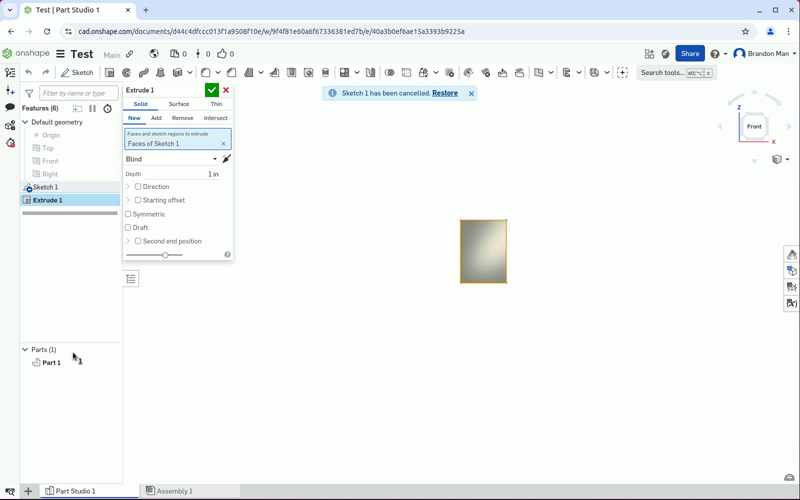
mouse_move(143, 106)
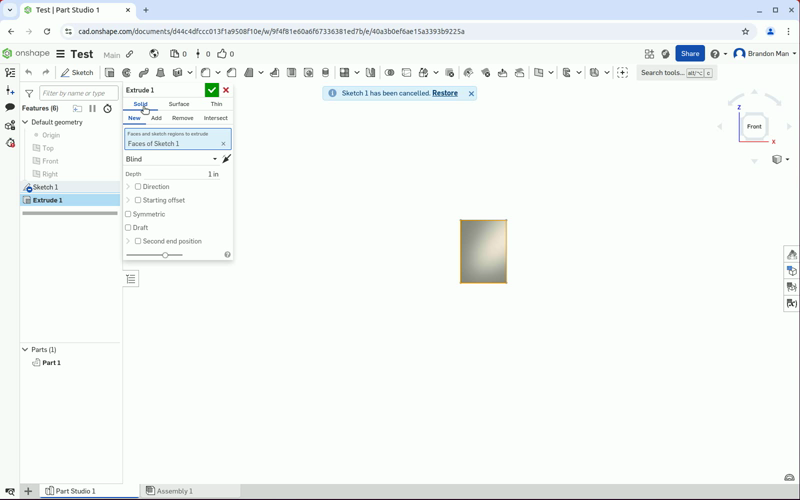
click(143, 106)
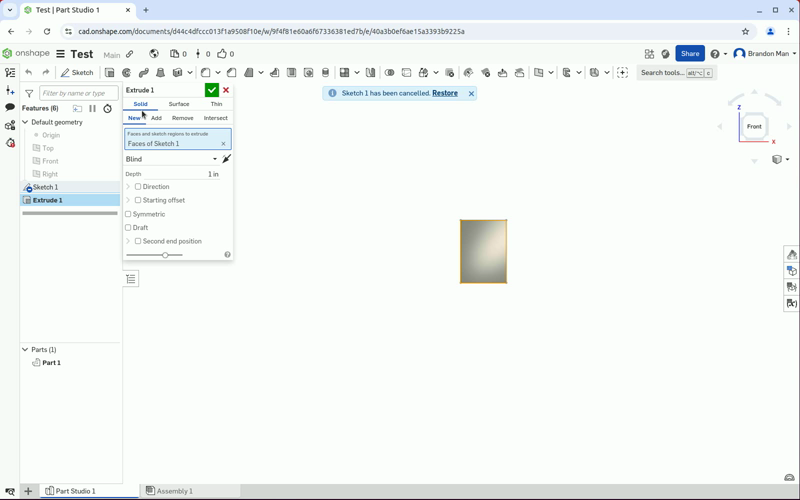
mouse_move(137, 120)
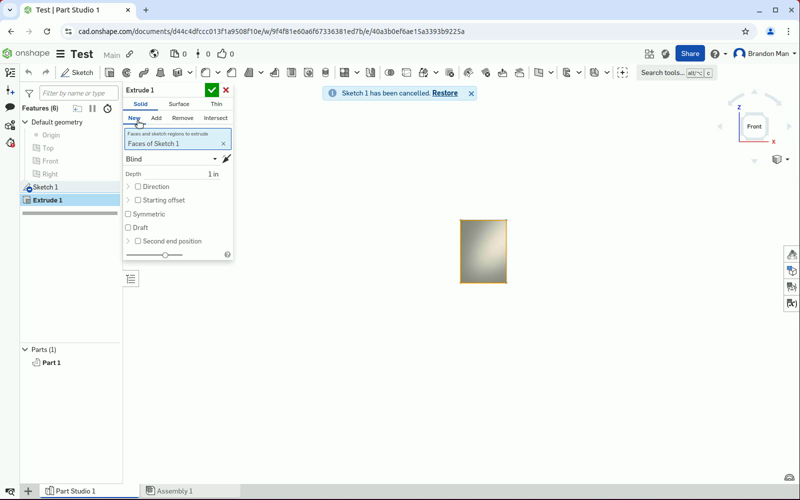
click(137, 120)
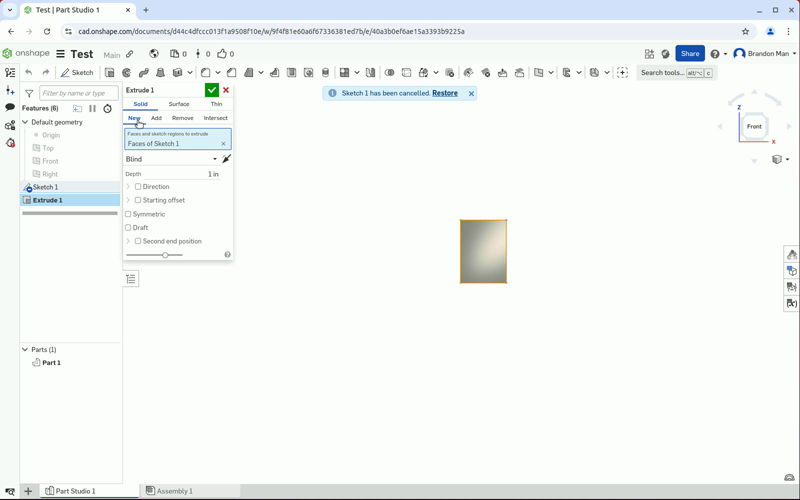
key(tab, 4)
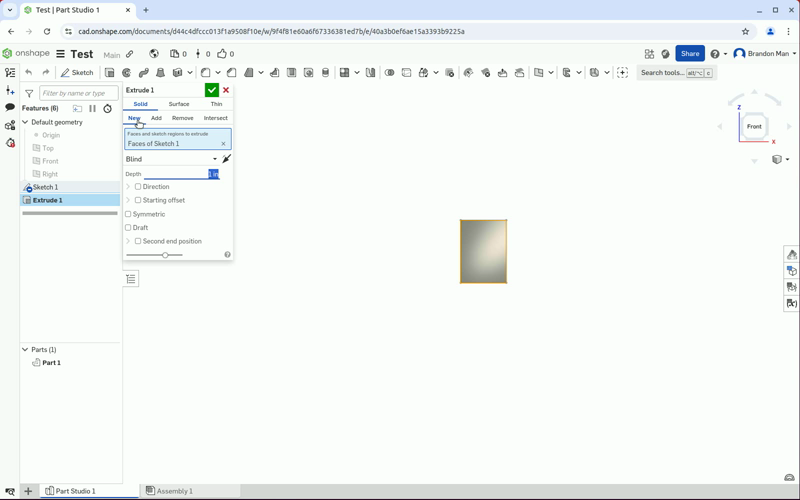
text(0.241)
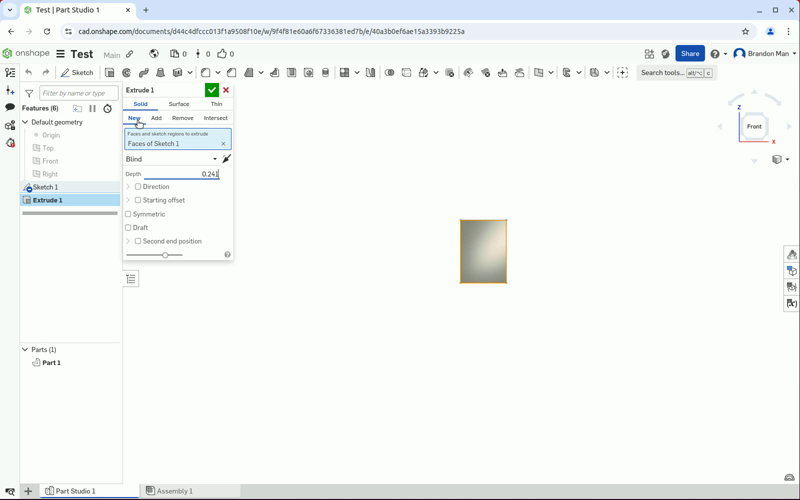
key(enter)
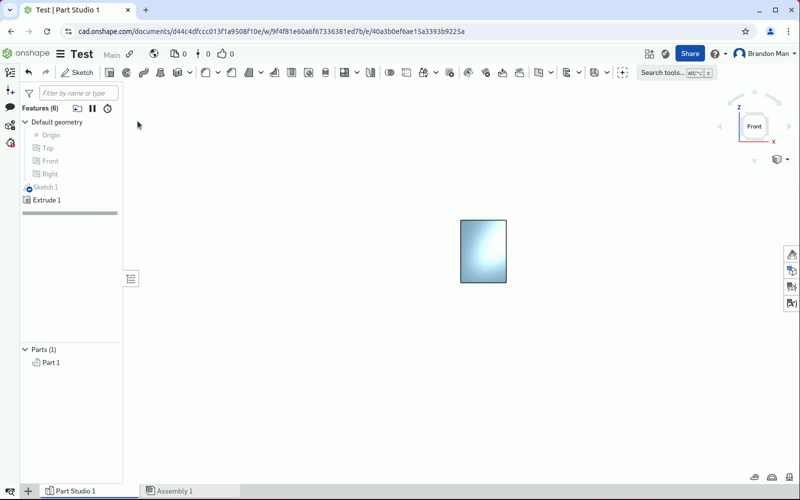
key(shift+h)
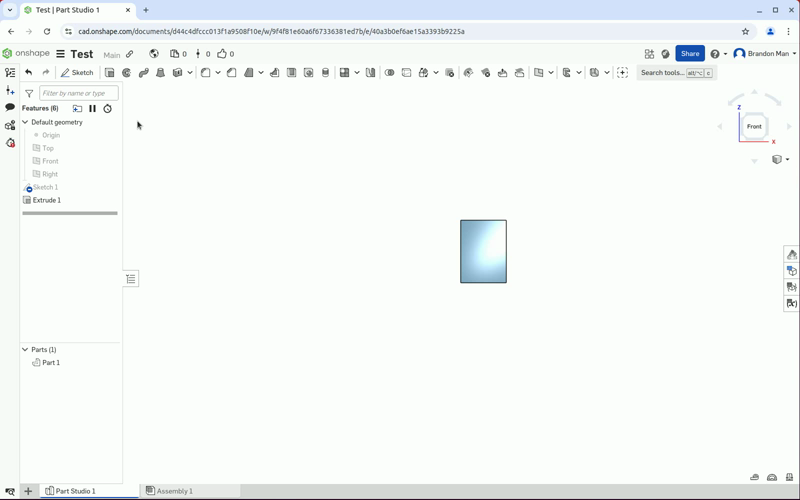
key(shift+h)
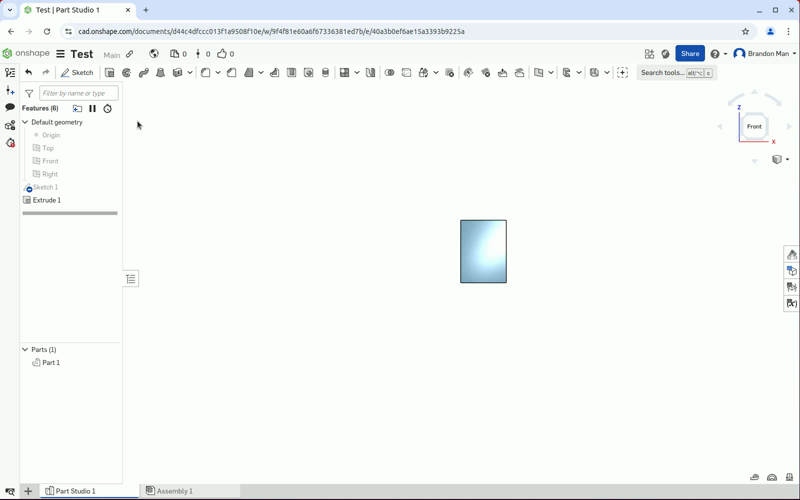
mouse_move(73, 189)
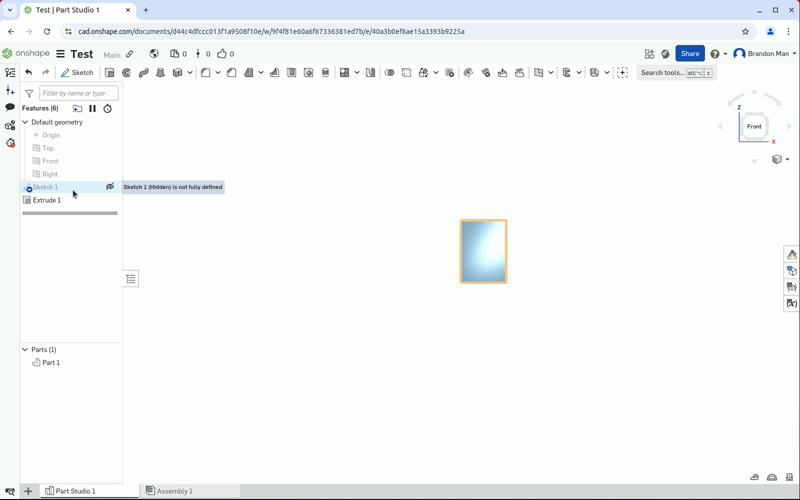
click(73, 189)
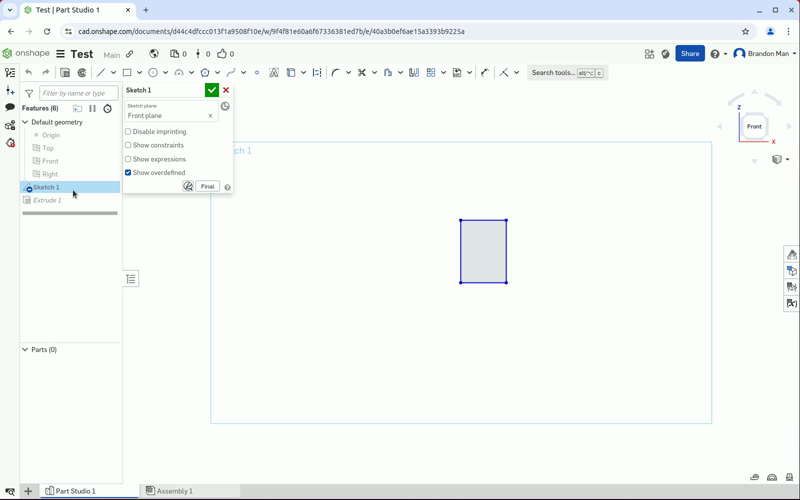
mouse_move(229, 92)
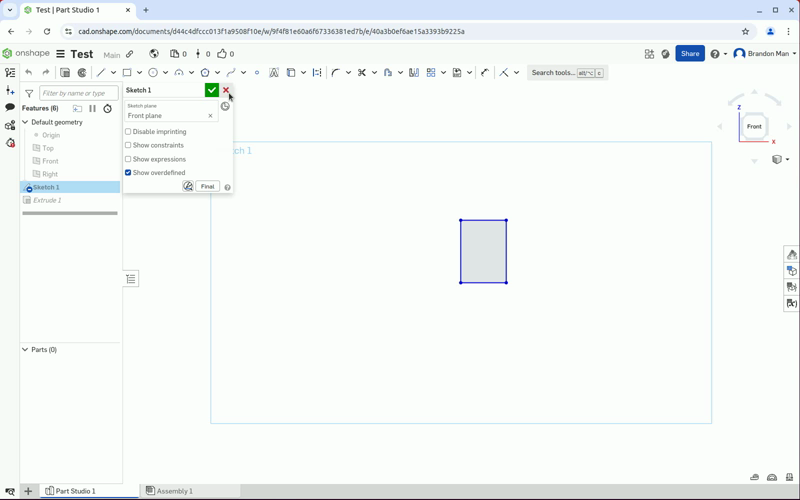
click(229, 92)
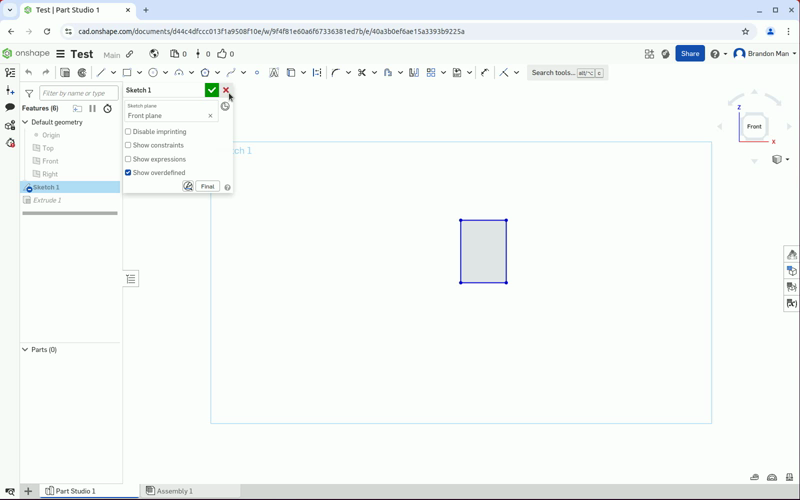
key(shift+s)
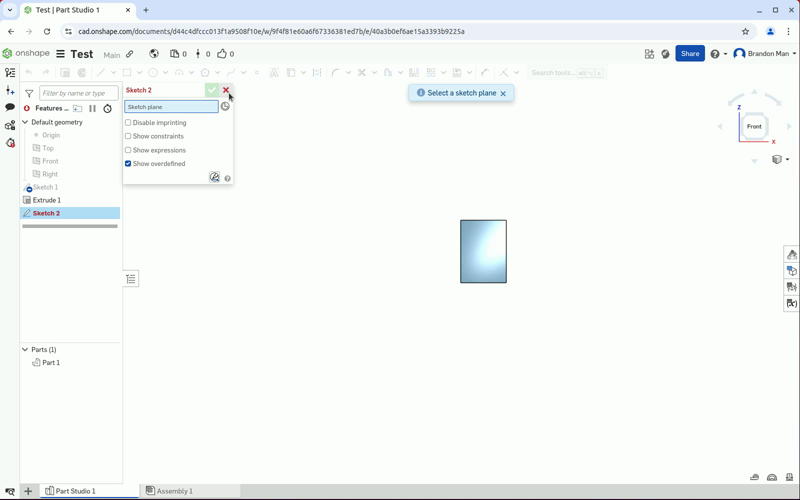
mouse_move(73, 163)
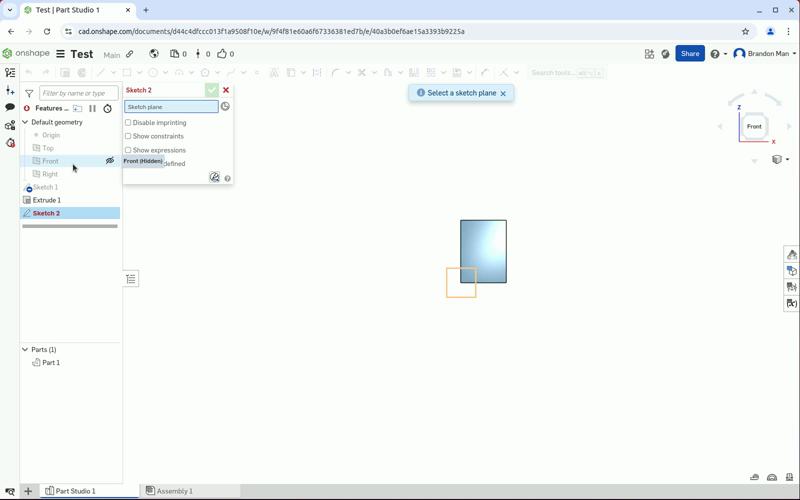
click(73, 163)
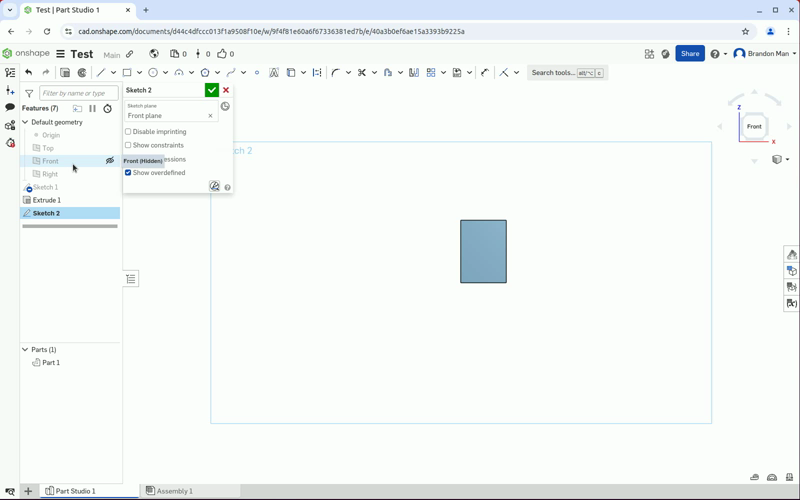
mouse_move(73, 352)
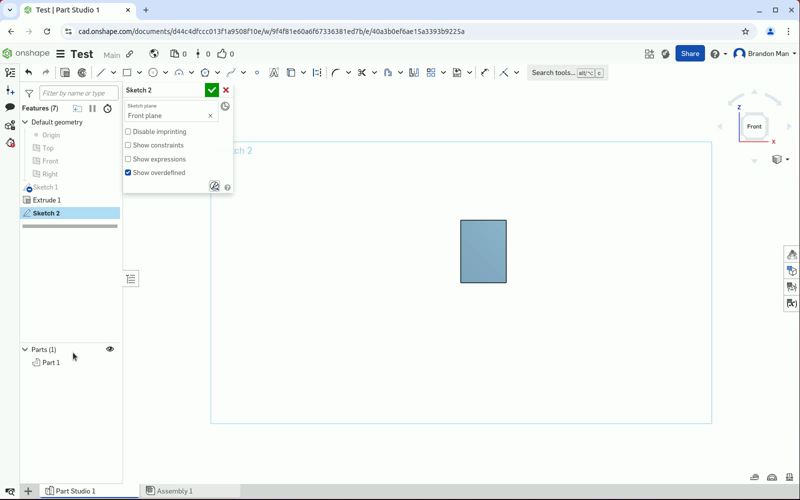
key(y)
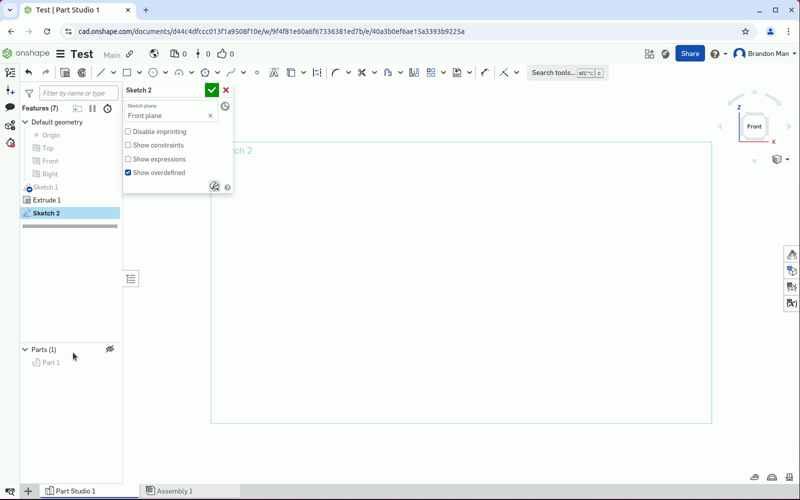
key(l)
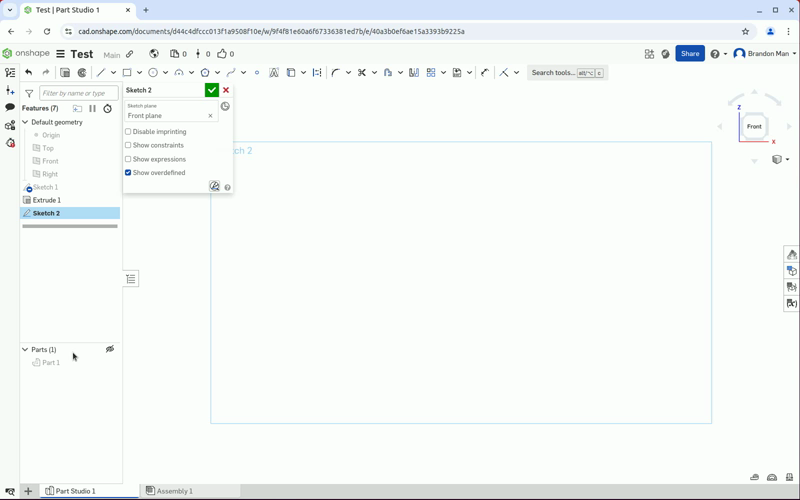
key_down(shift)
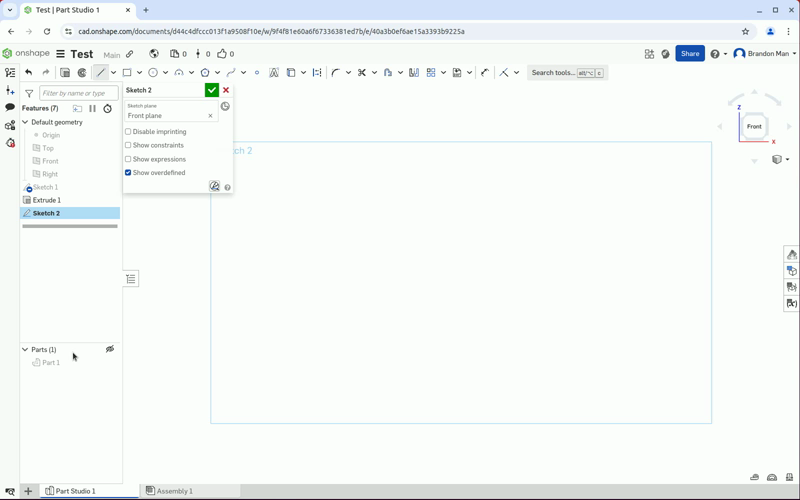
mouse_move(513, 282)
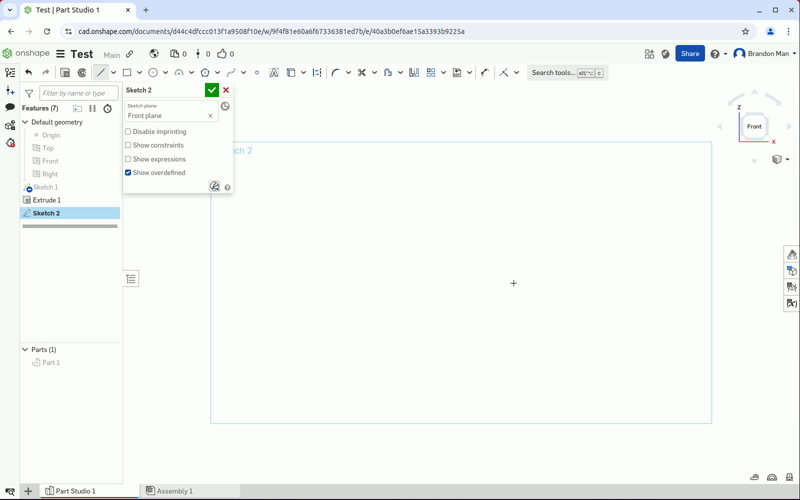
click(513, 282)
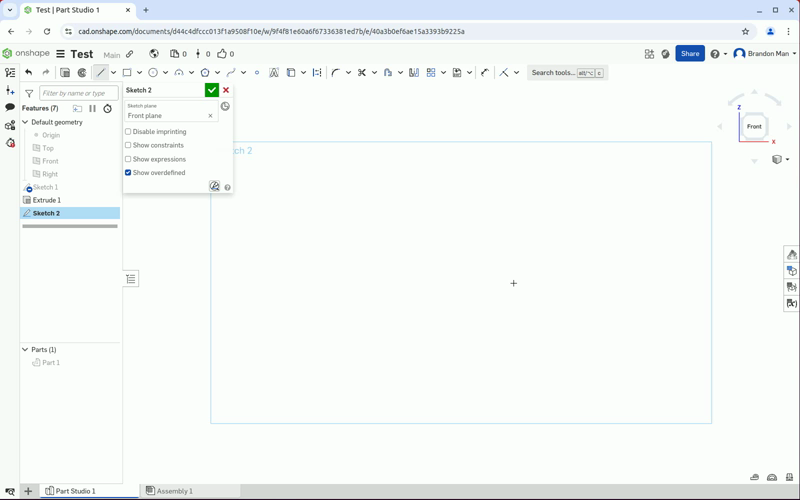
key_up(shift)
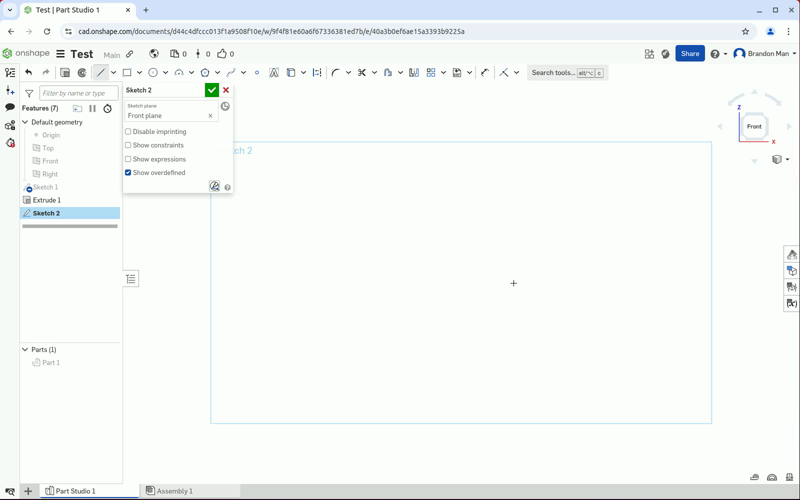
key_down(shift)
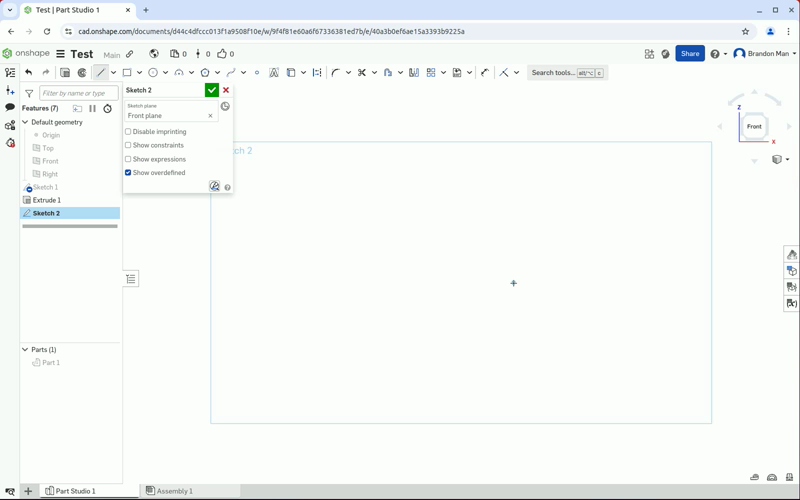
mouse_move(543, 282)
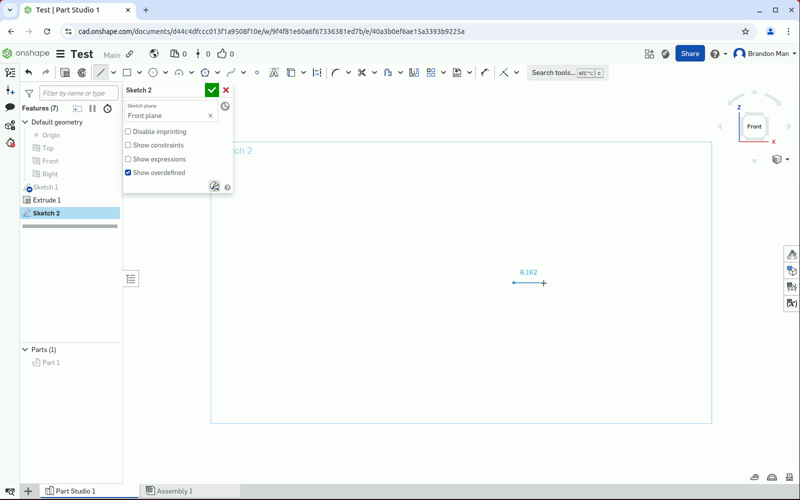
mouse_move(528, 282)
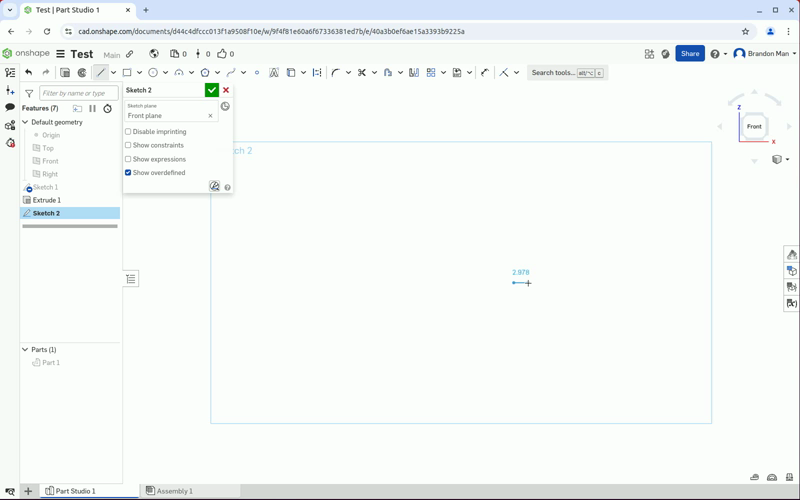
click(528, 282)
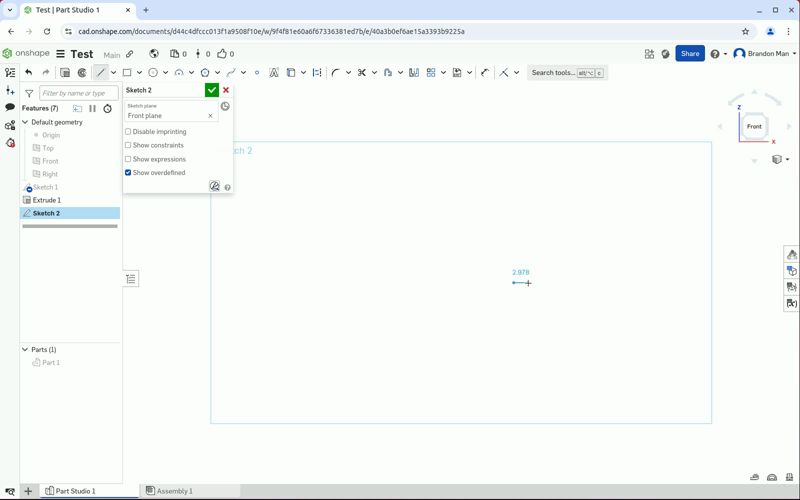
key_up(shift)
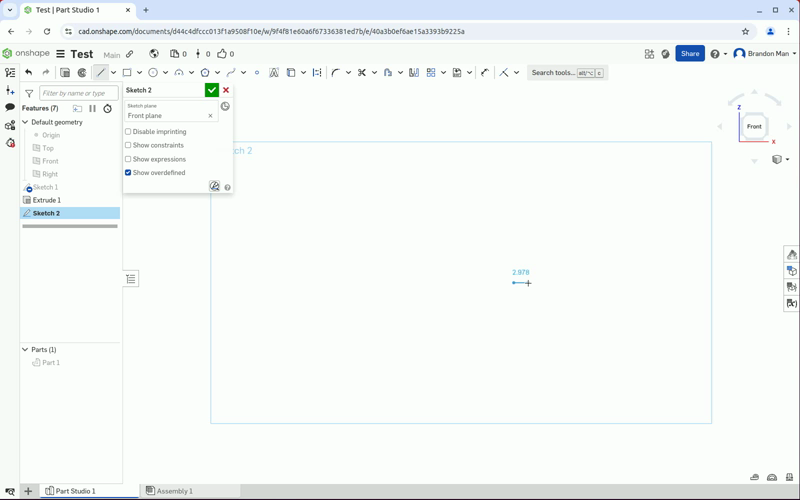
key_down(shift)
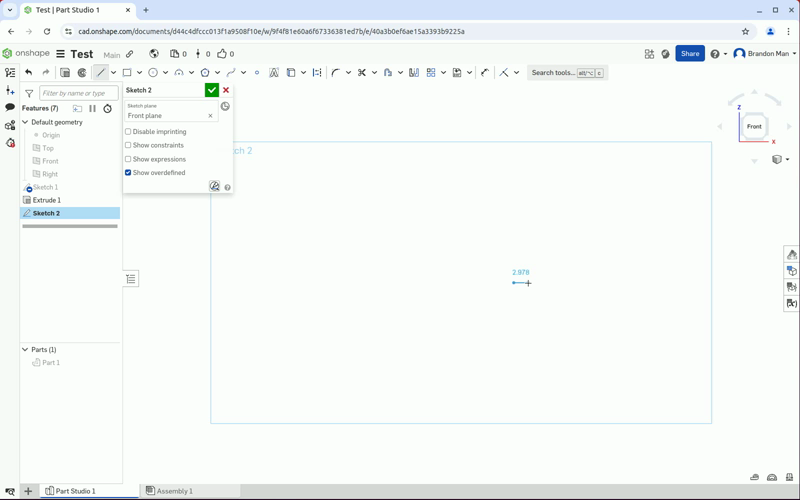
mouse_move(528, 220)
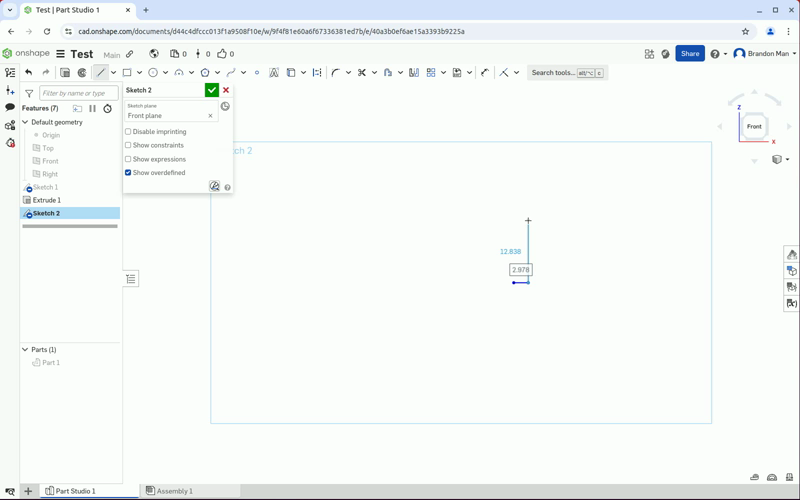
click(528, 220)
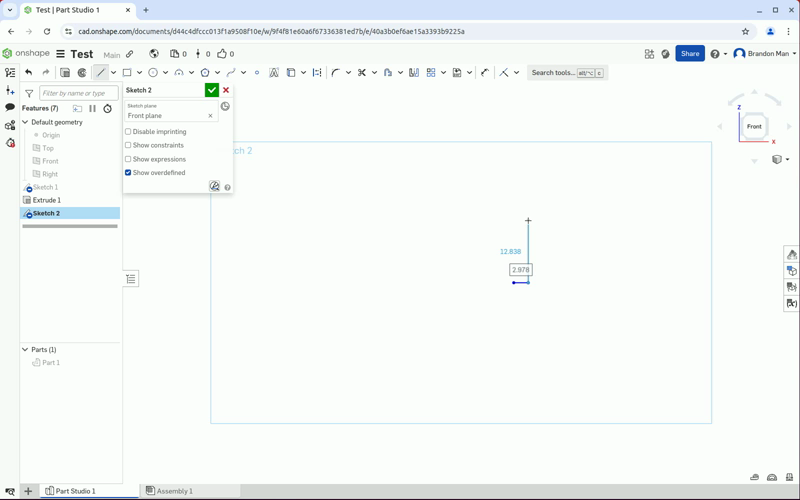
key_up(shift)
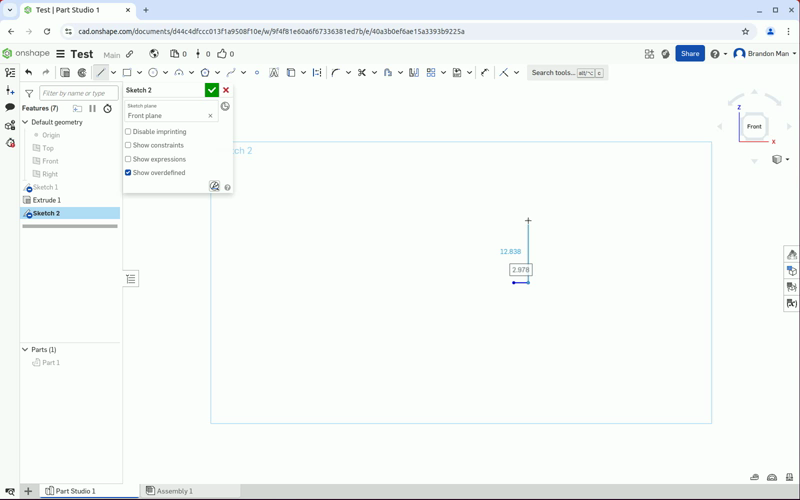
key_down(shift)
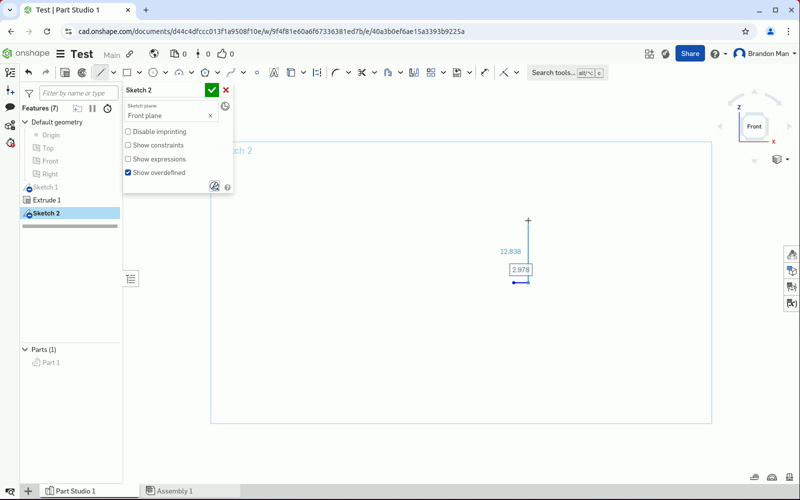
mouse_move(558, 220)
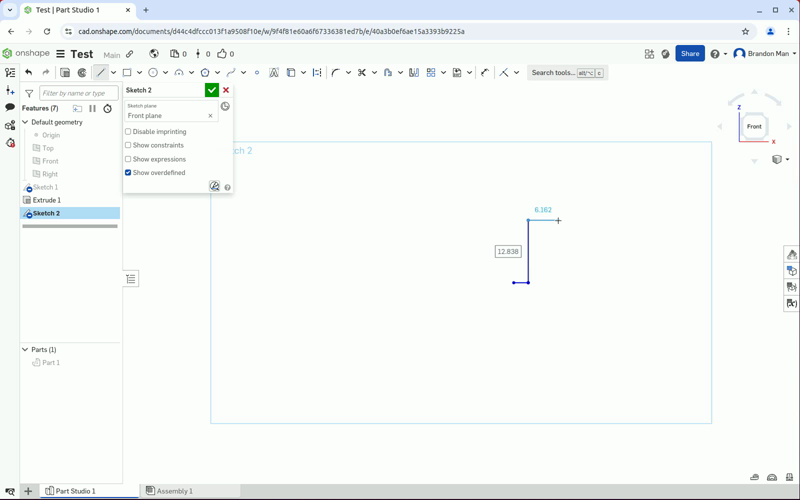
mouse_move(513, 220)
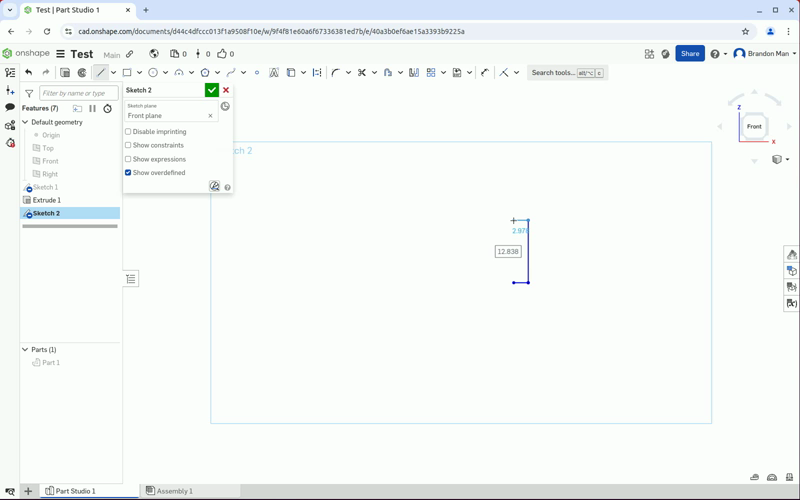
click(513, 220)
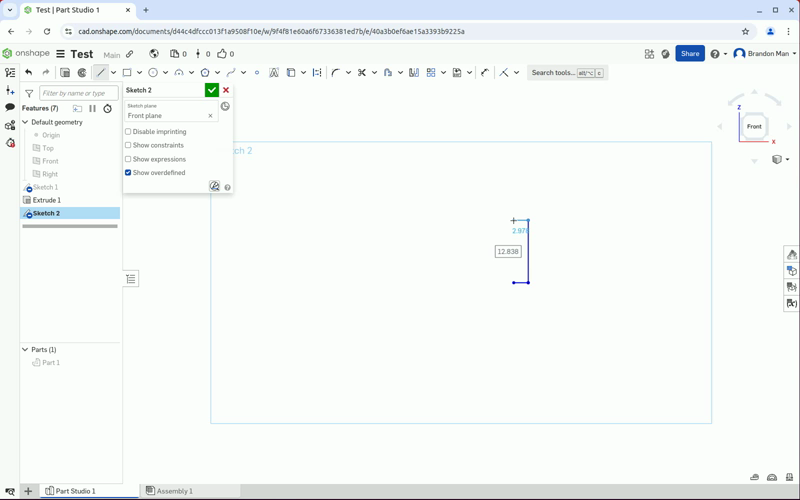
key_up(shift)
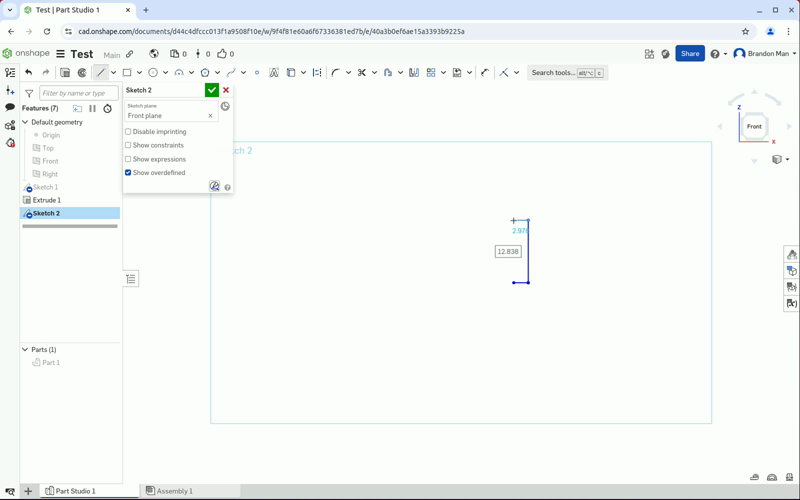
key_down(shift)
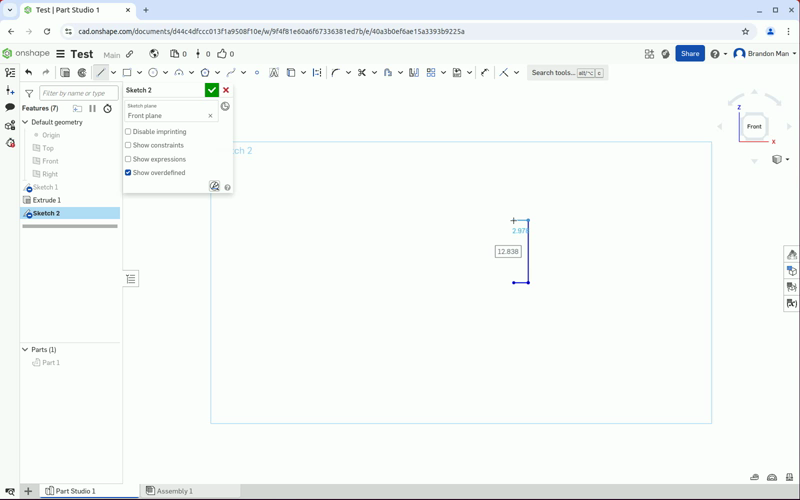
mouse_move(513, 282)
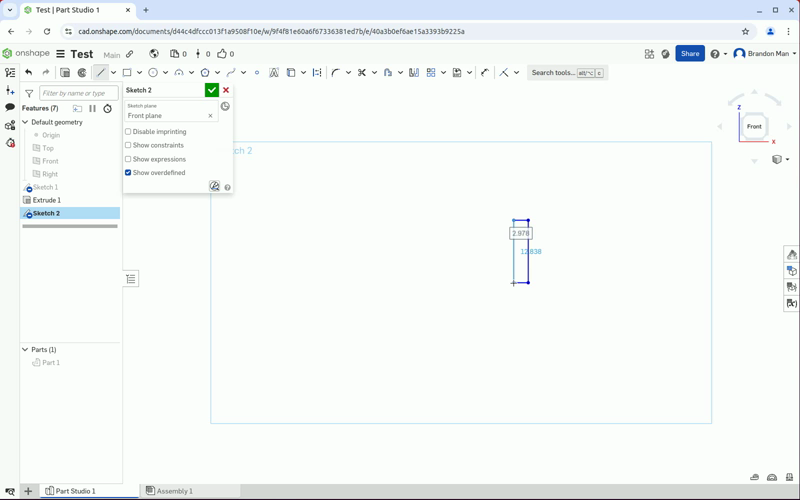
key_up(shift)
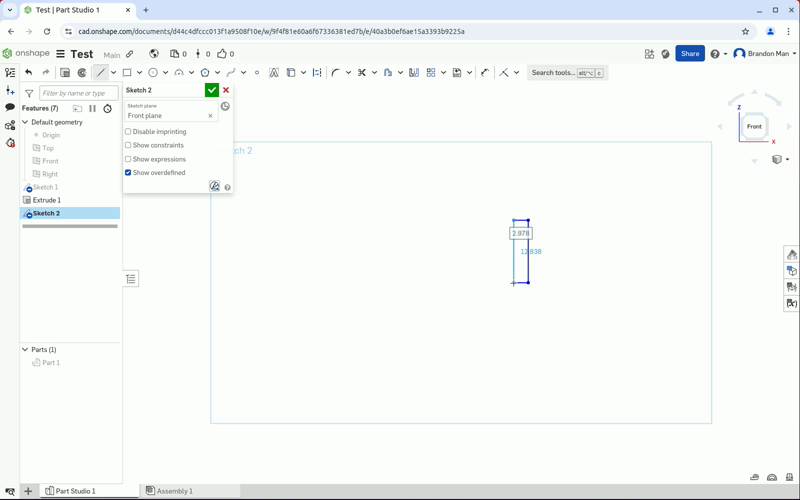
click(513, 282)
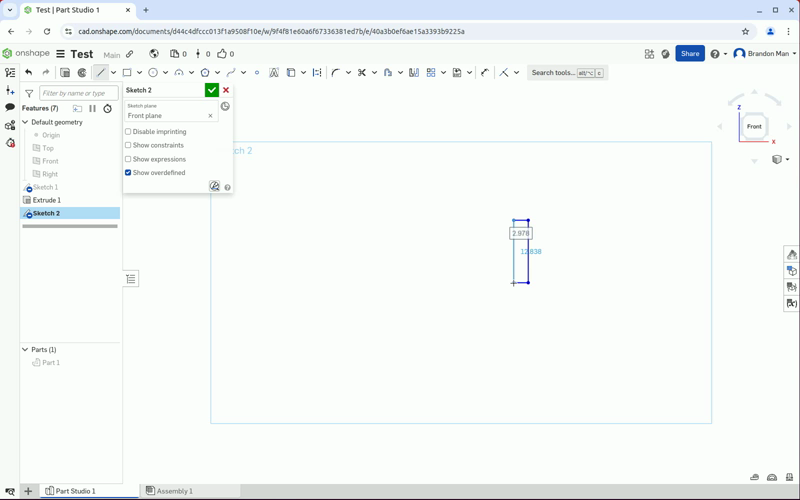
key(esc)
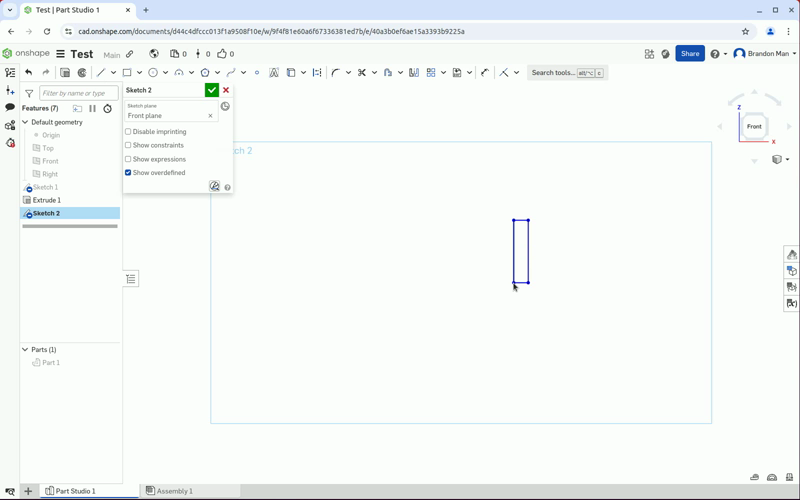
mouse_move(524, 250)
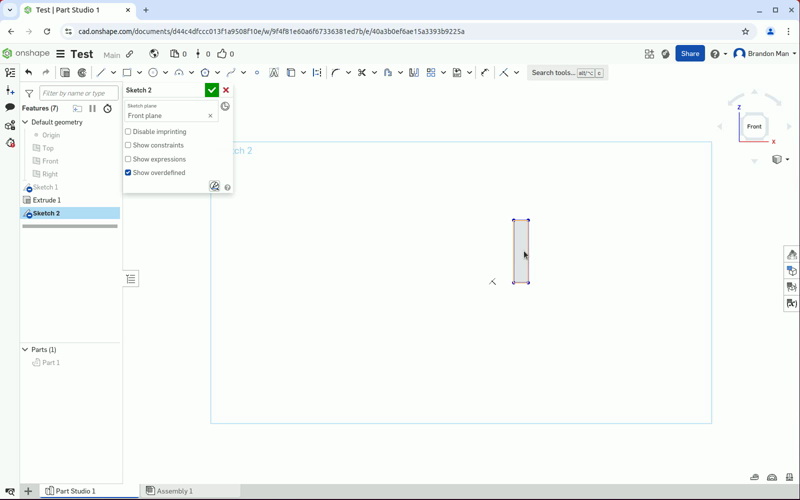
scroll(6)
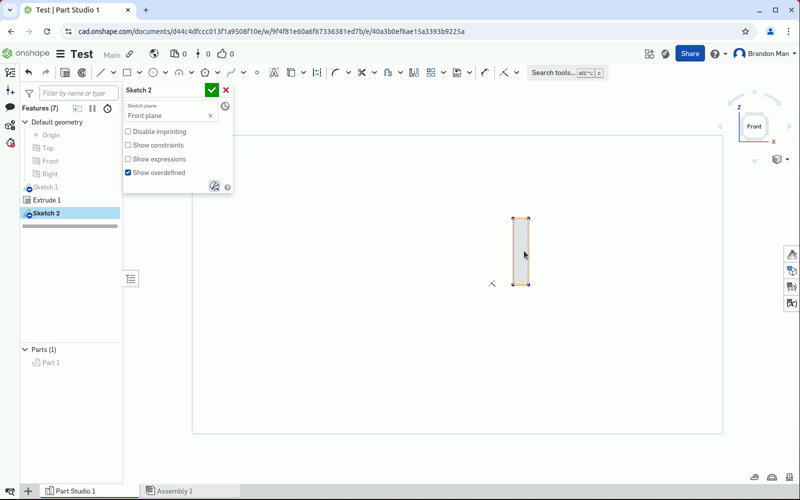
scroll(6)
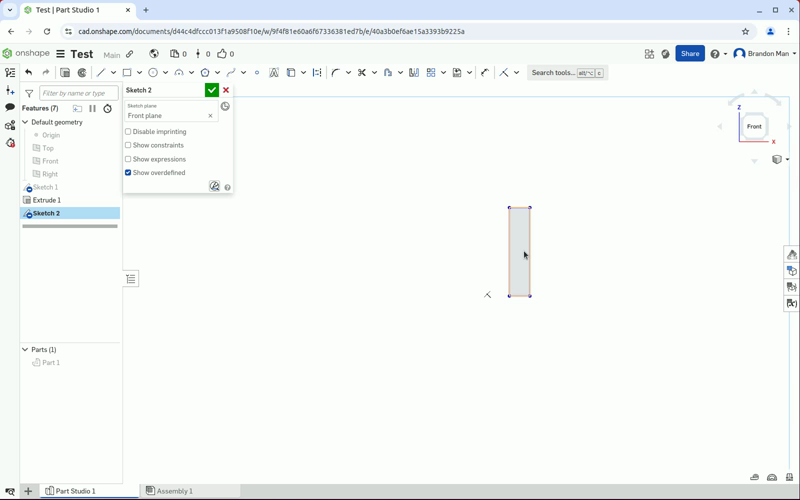
scroll(6)
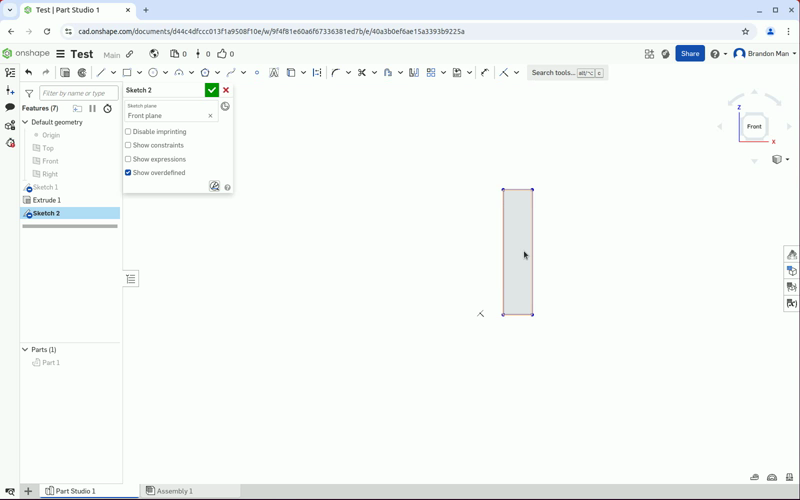
scroll(6)
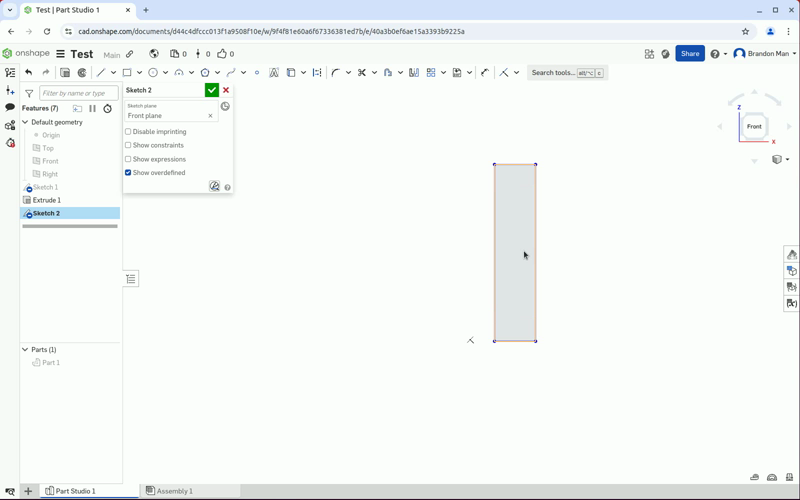
scroll(6)
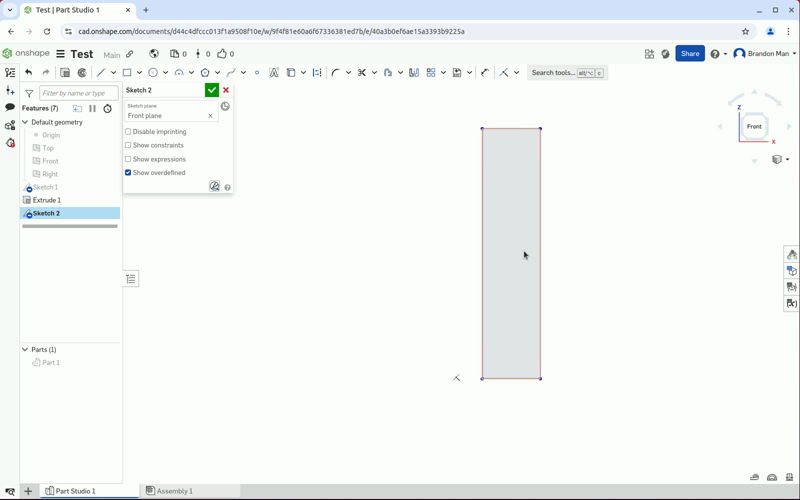
scroll(6)
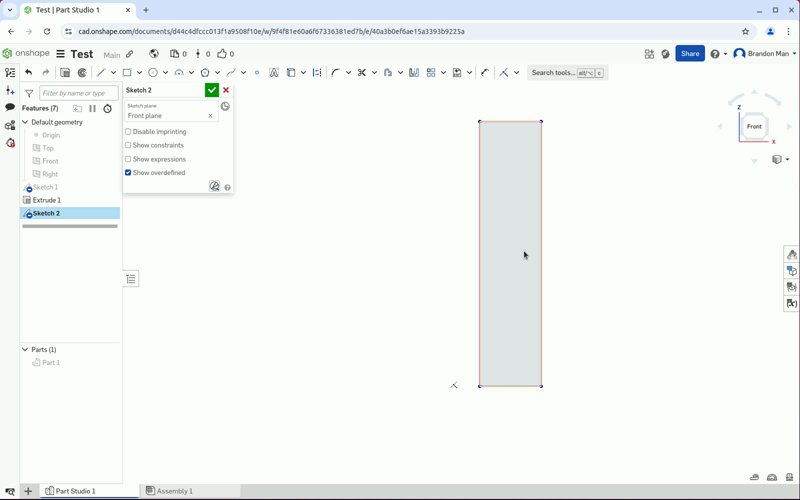
scroll(6)
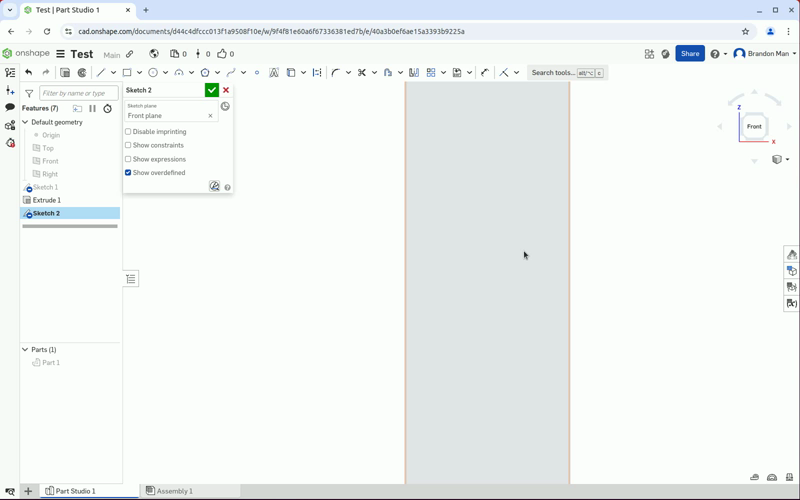
click(524, 250)
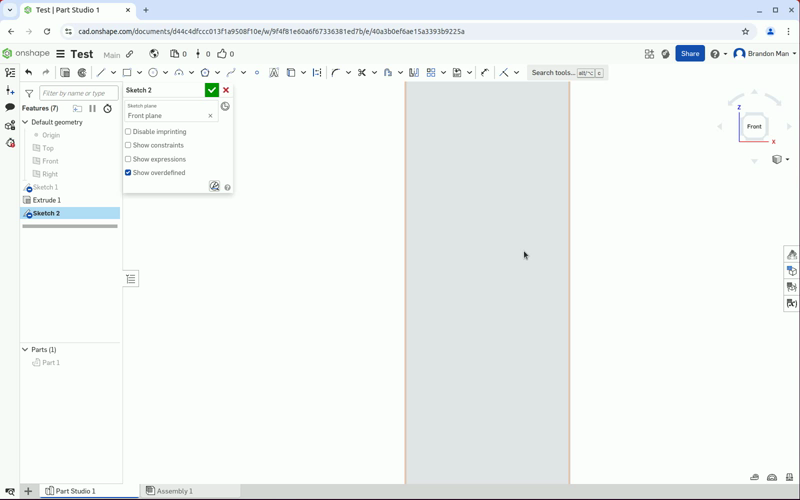
scroll(-6)
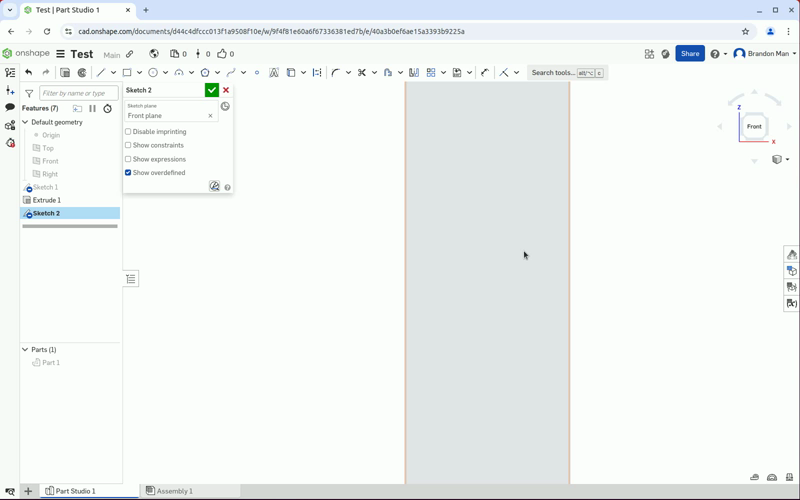
scroll(-6)
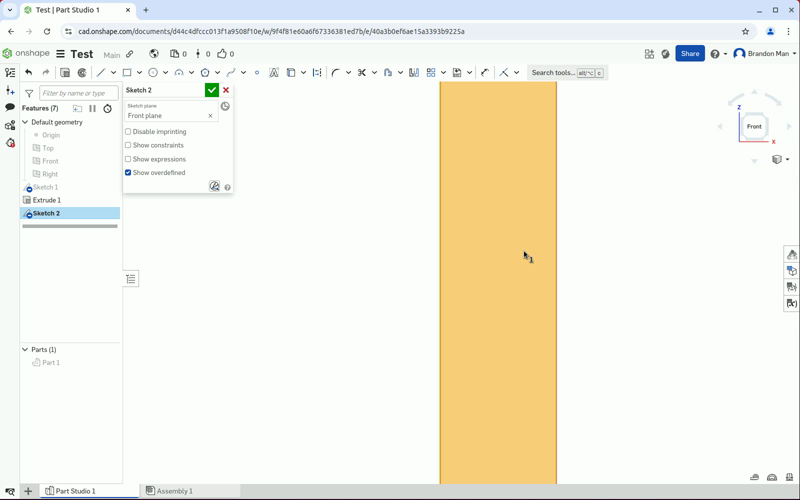
scroll(-6)
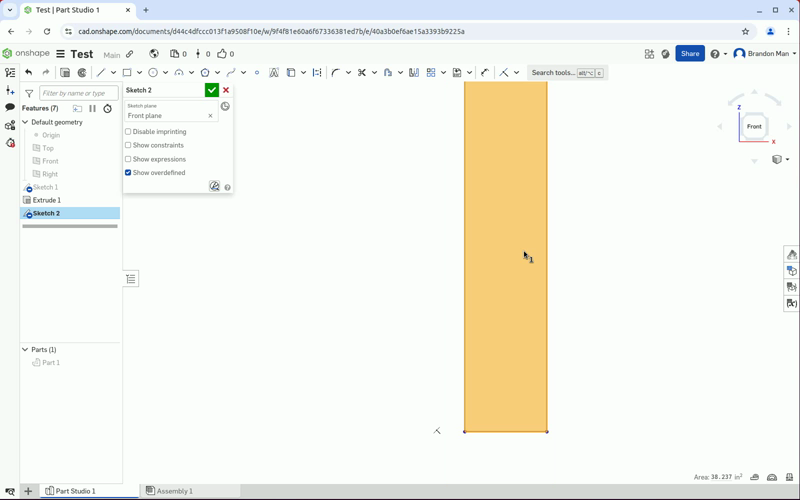
scroll(-6)
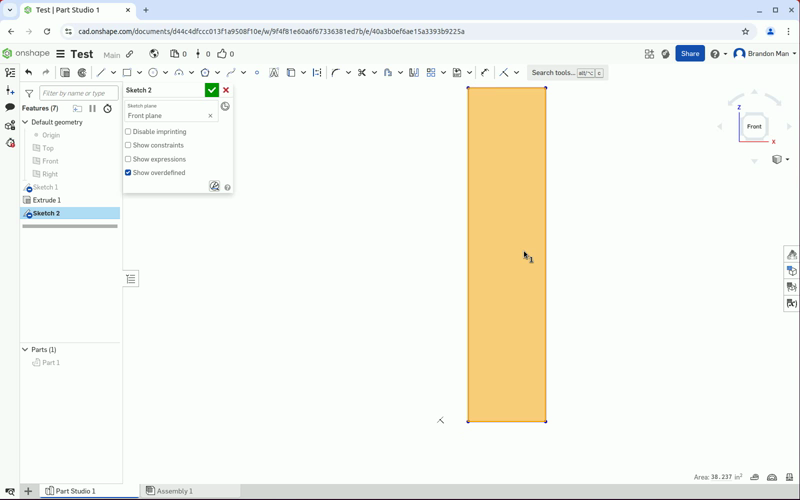
scroll(-6)
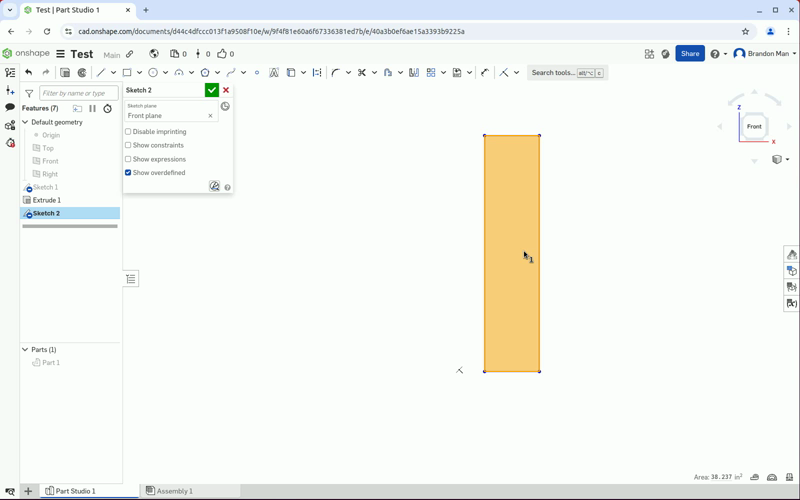
scroll(-6)
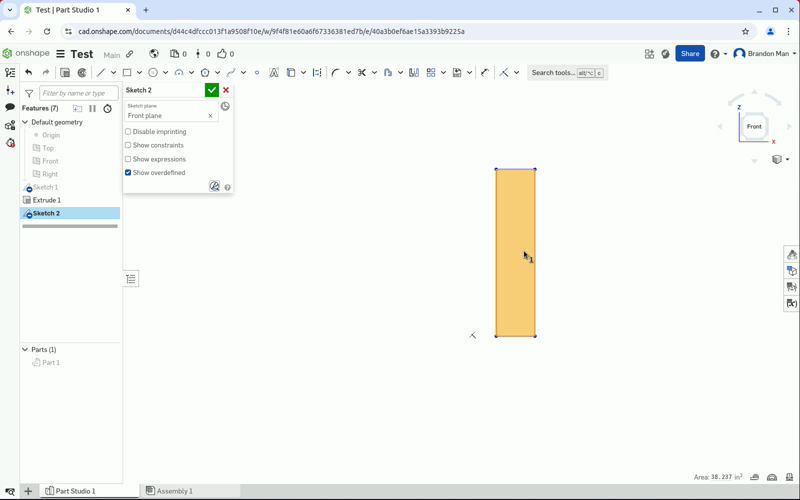
scroll(-6)
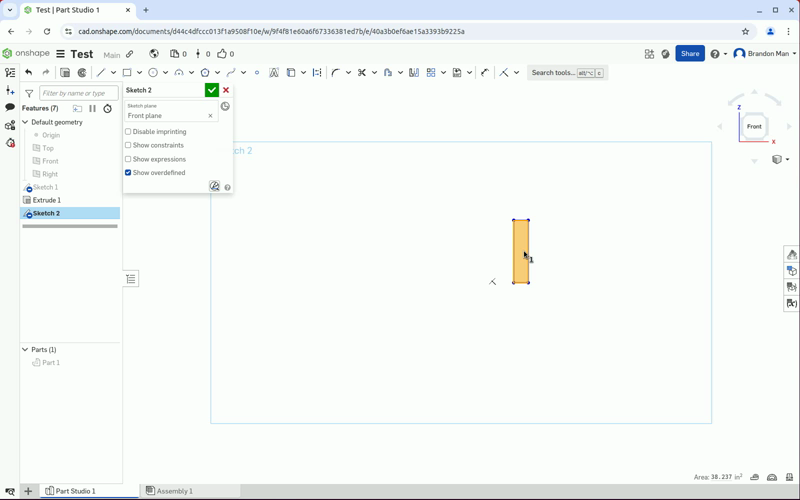
mouse_move(73, 352)
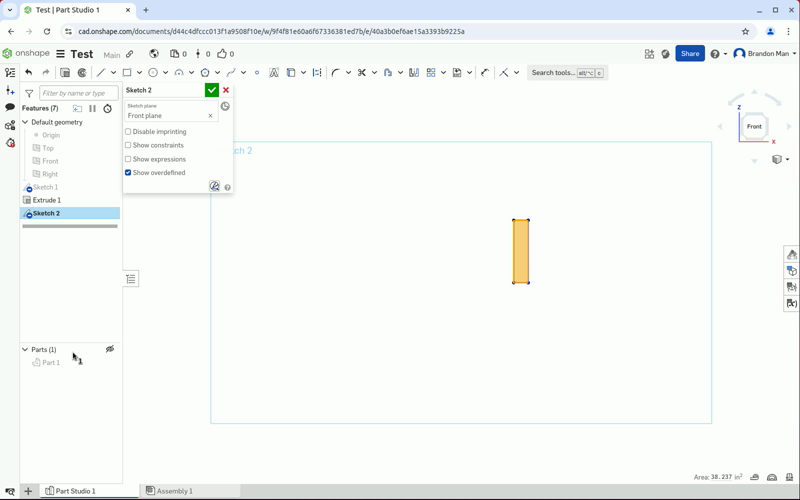
key(shift+y)
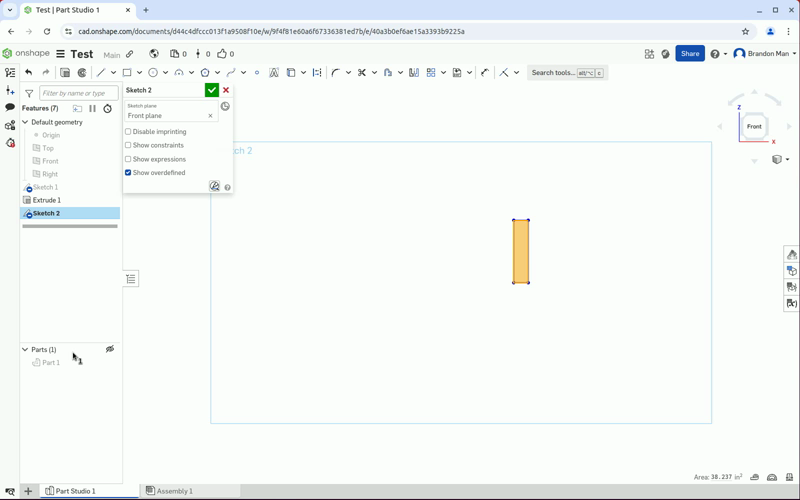
key(shift+e)
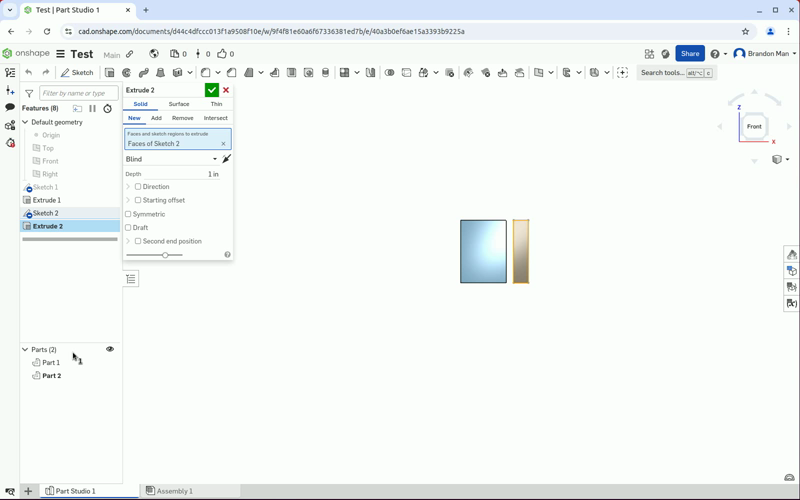
mouse_move(143, 106)
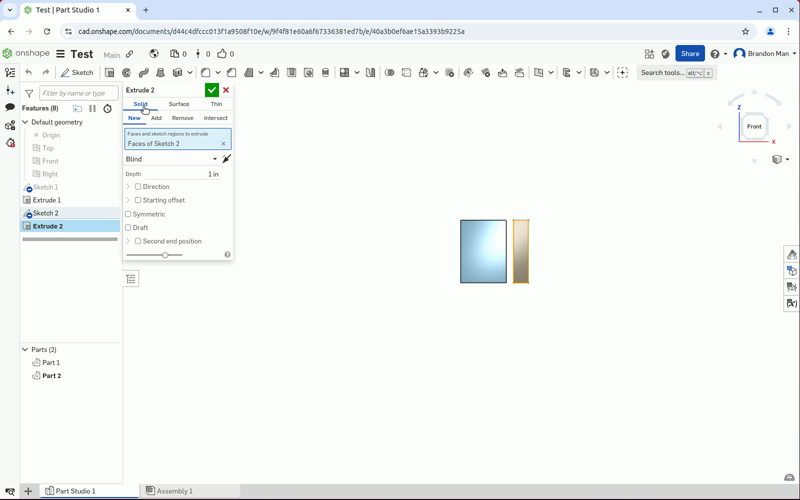
click(143, 106)
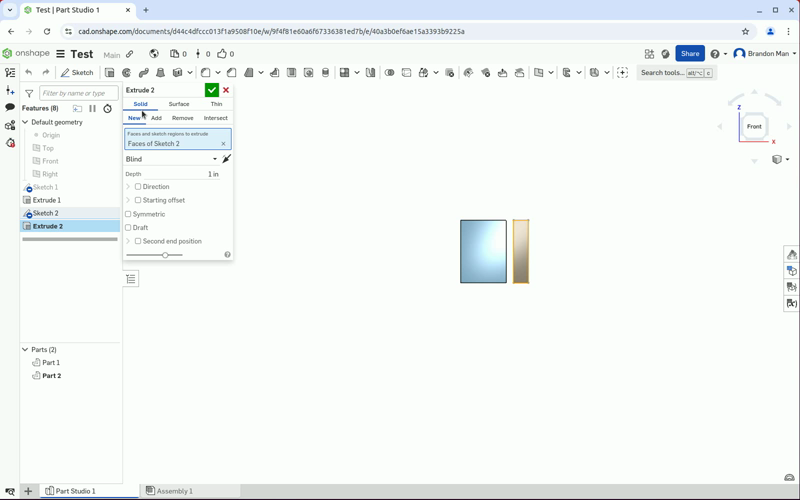
mouse_move(137, 120)
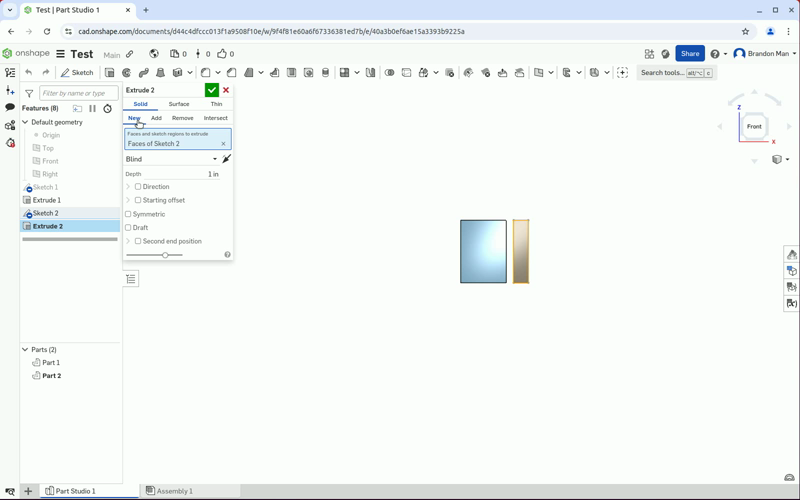
click(137, 120)
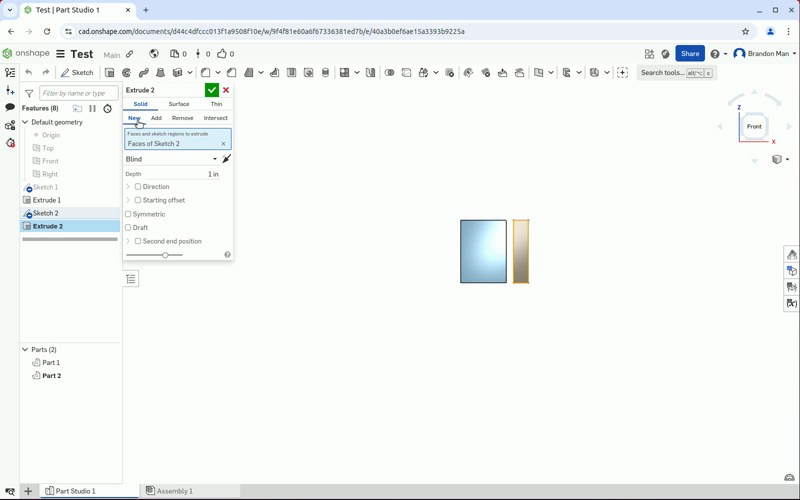
key(tab, 4)
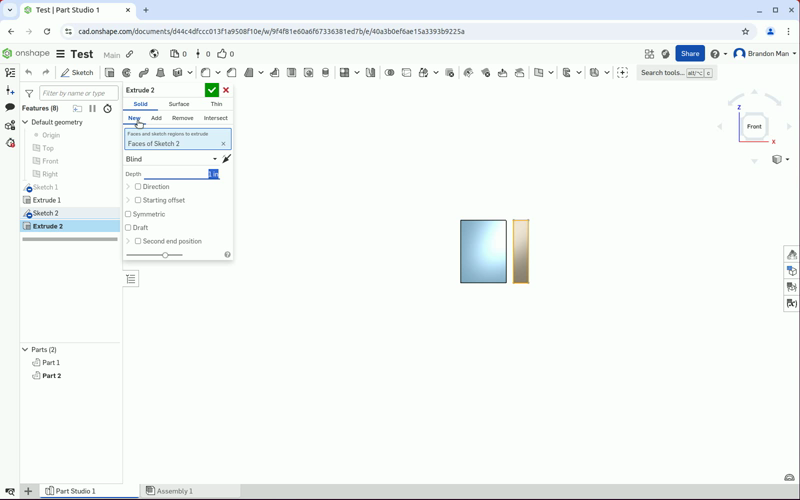
text(0.241)
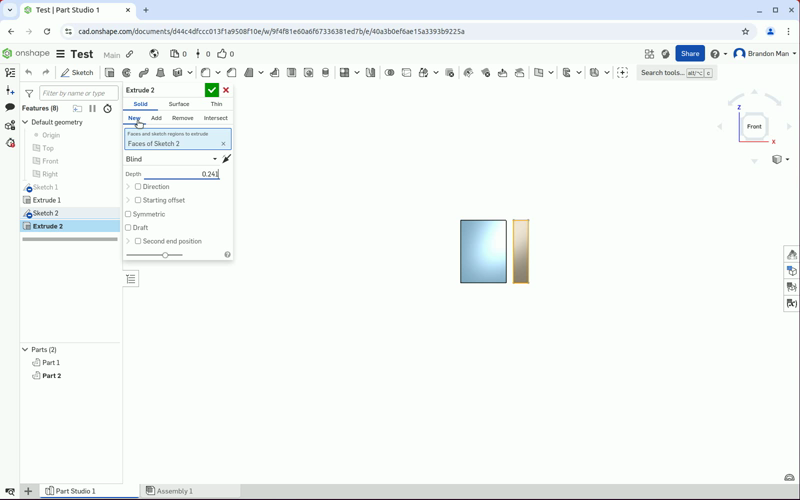
key(enter)
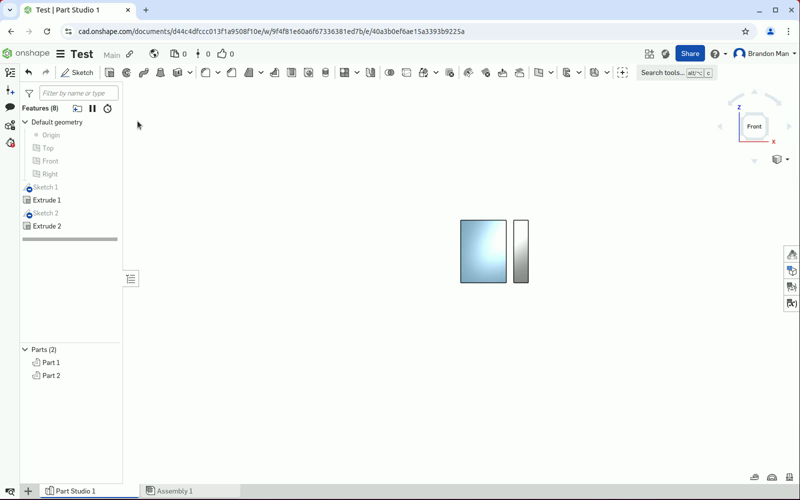
key(shift+h)
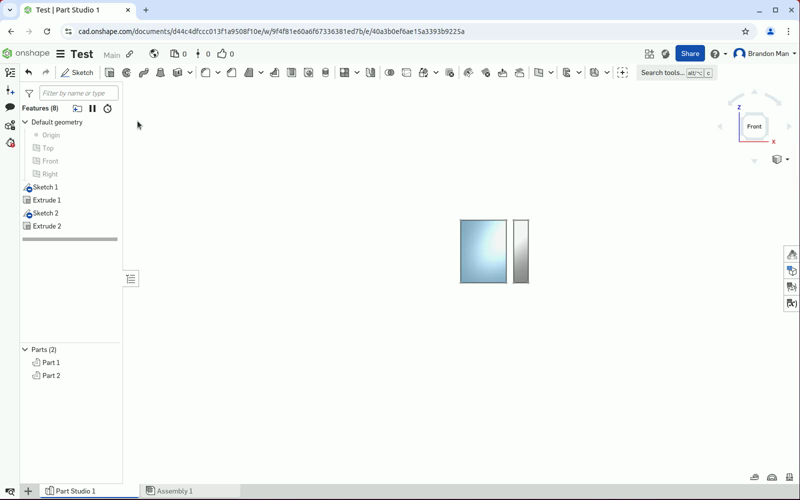
key(shift+h)
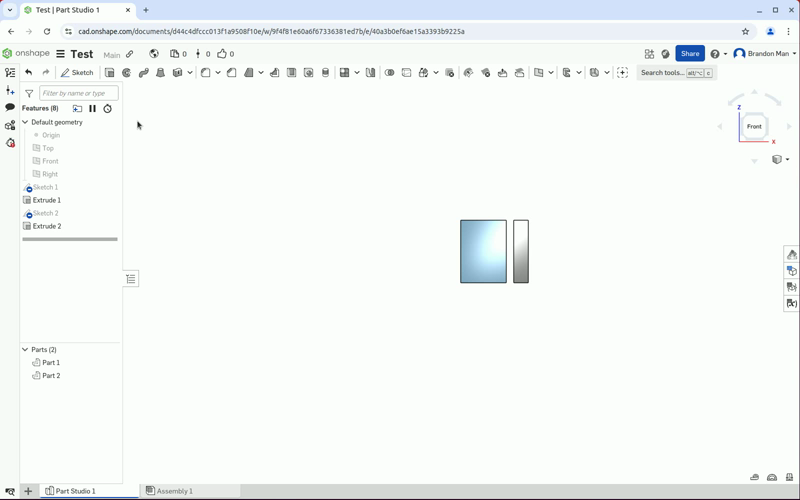
mouse_move(73, 189)
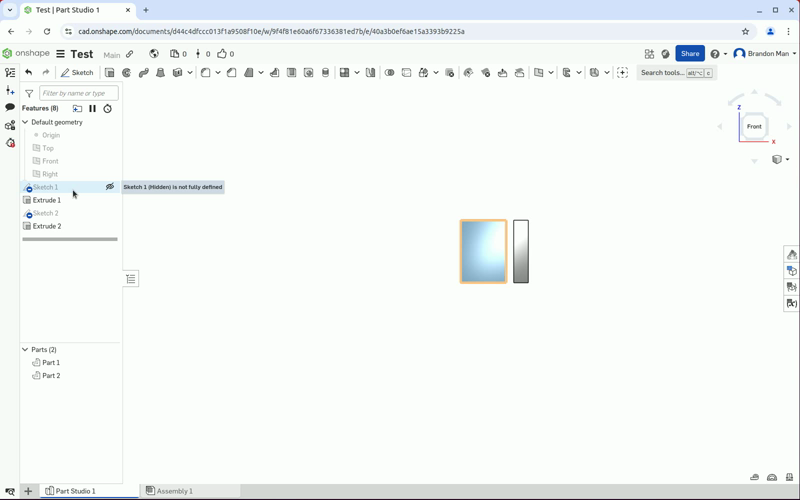
click(73, 189)
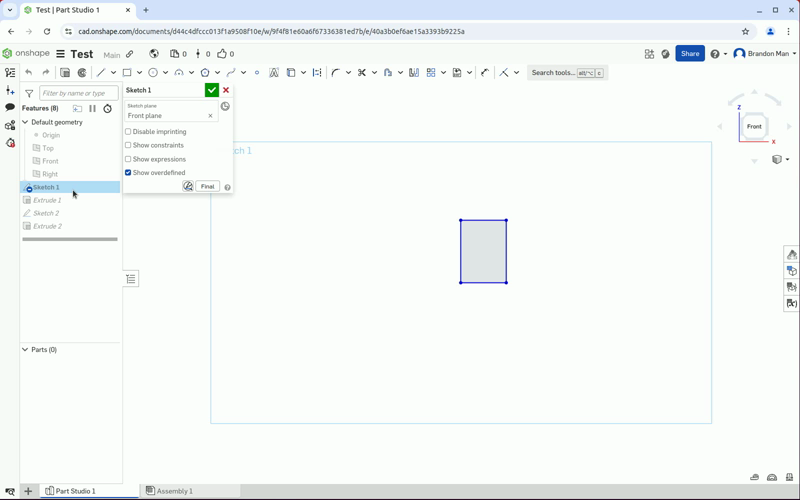
mouse_move(229, 92)
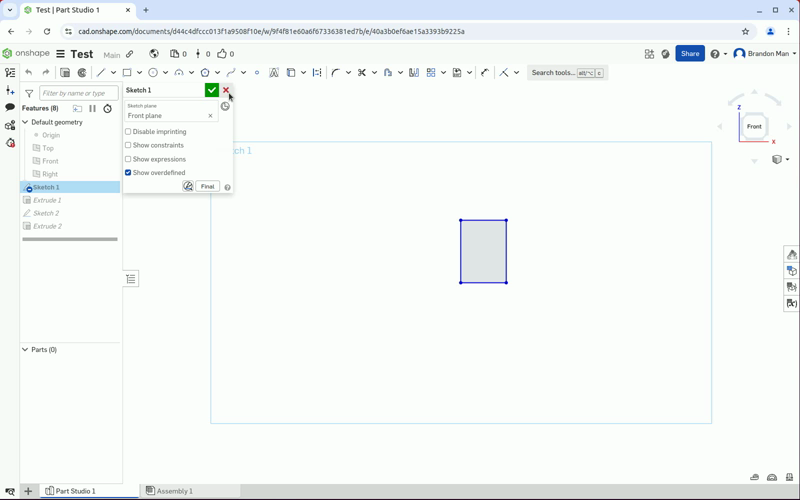
click(229, 92)
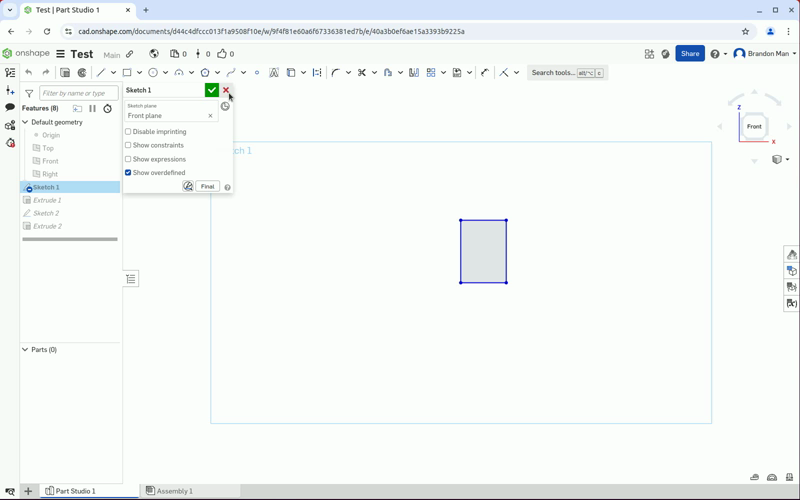
key(shift+s)
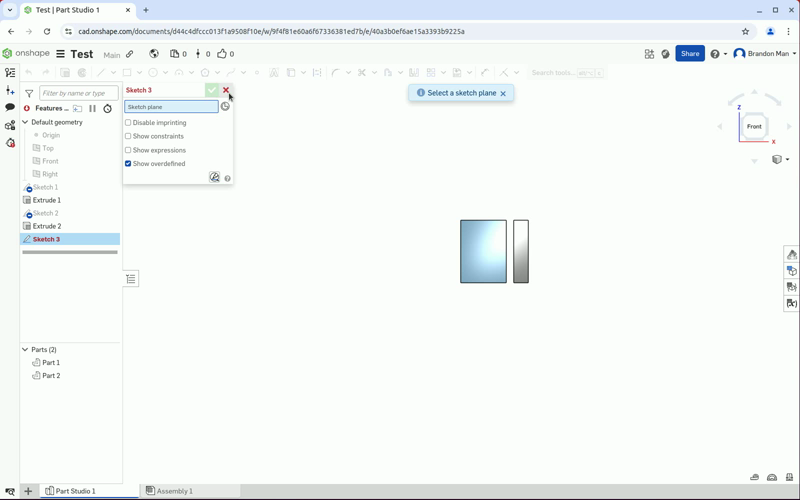
mouse_move(73, 163)
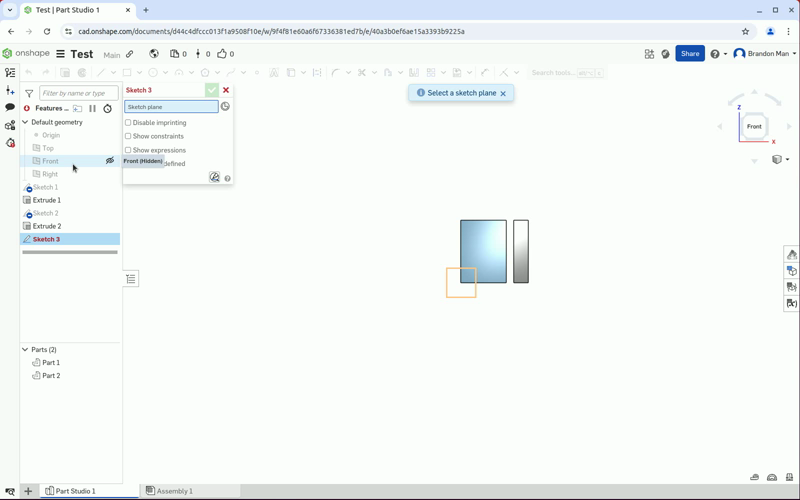
click(73, 163)
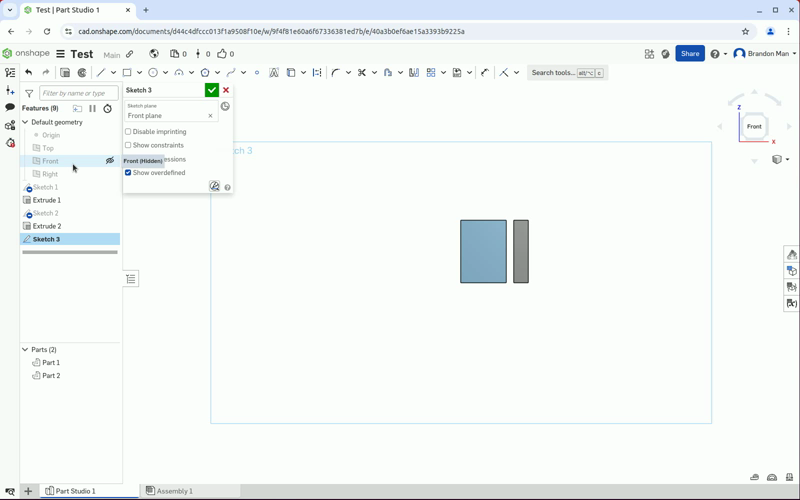
mouse_move(73, 352)
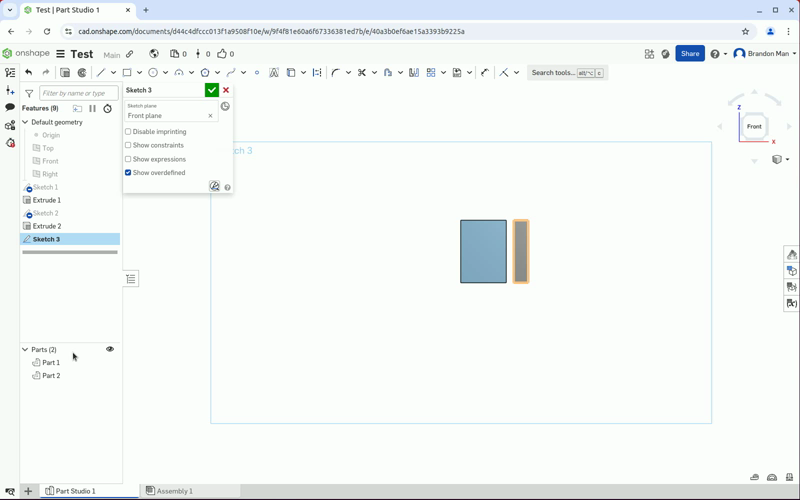
key(y)
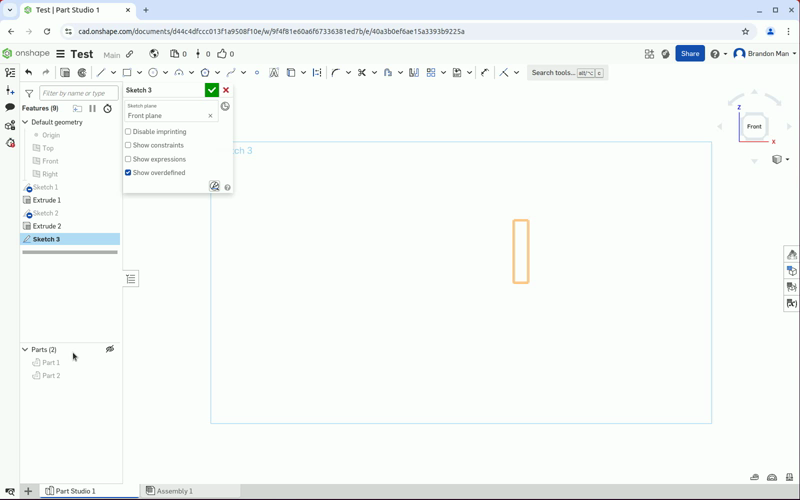
key(l)
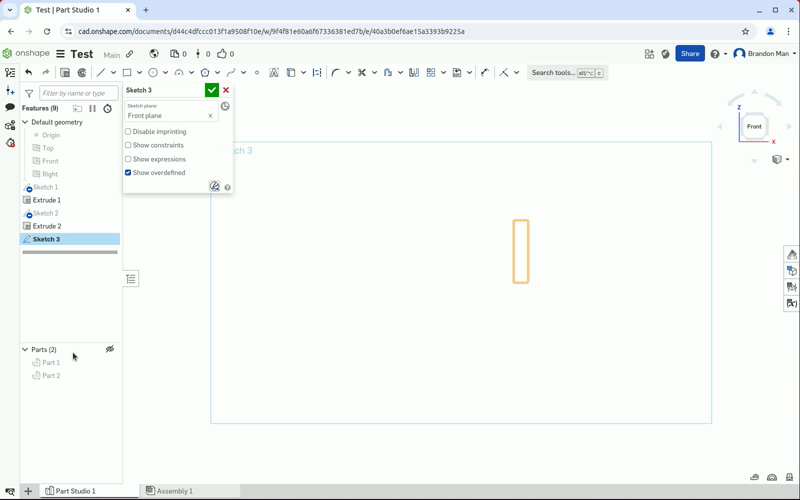
key_down(shift)
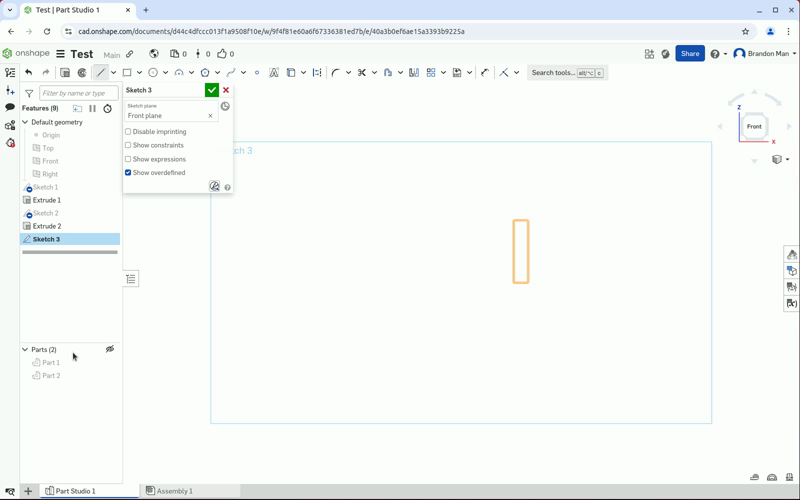
mouse_move(535, 282)
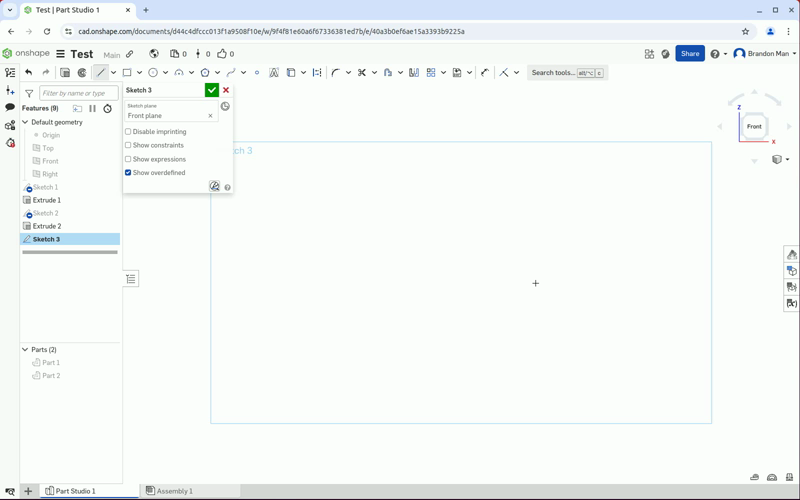
click(535, 282)
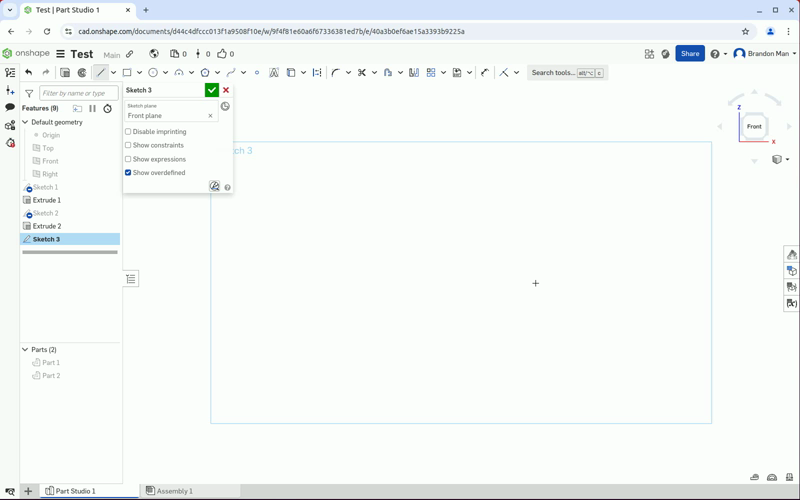
key_up(shift)
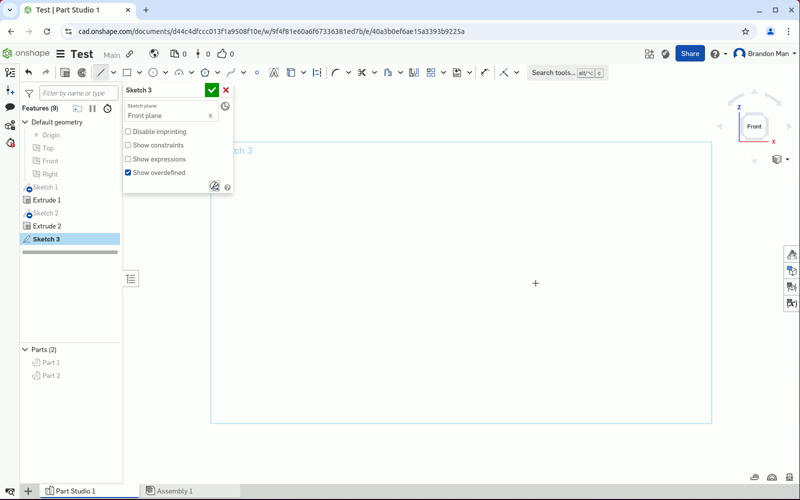
key_down(shift)
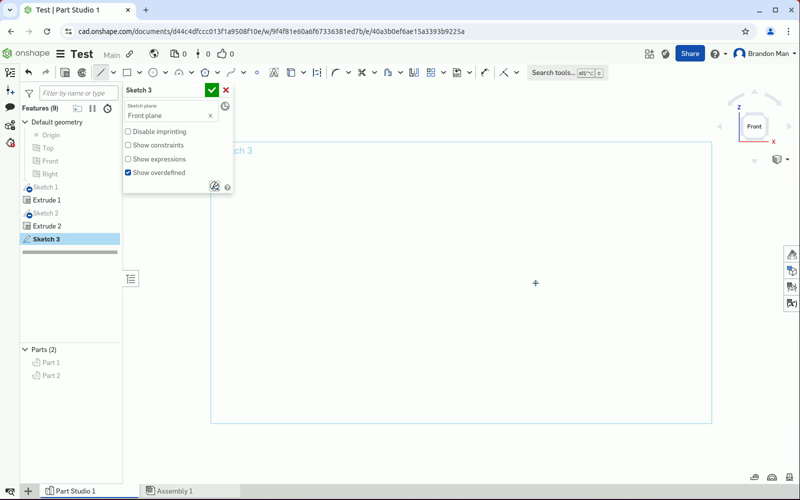
mouse_move(565, 282)
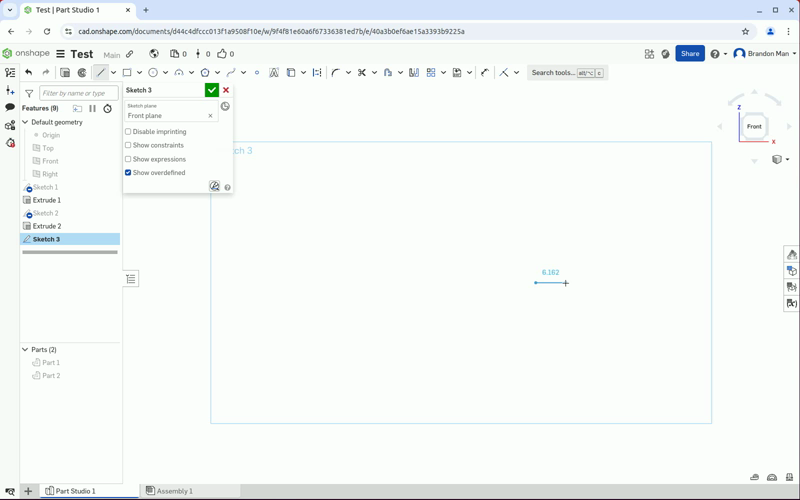
mouse_move(573, 282)
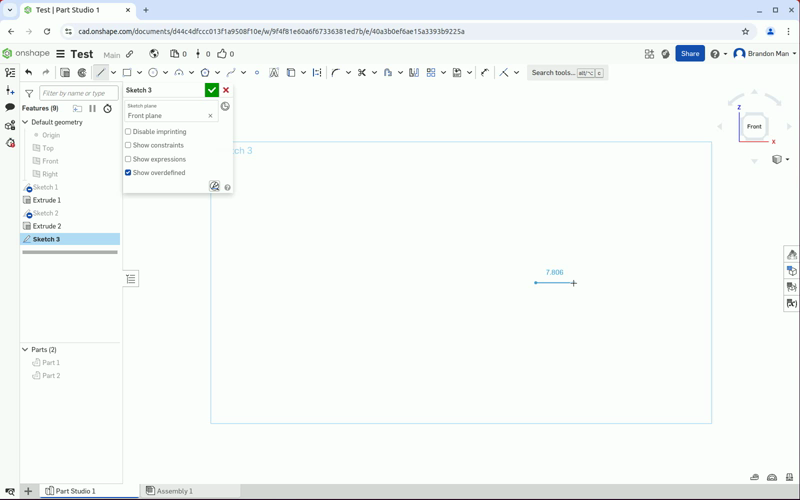
click(573, 282)
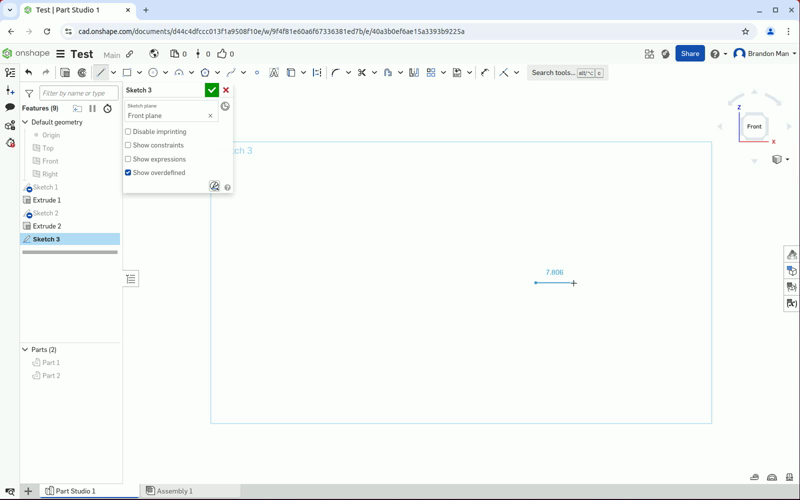
key_up(shift)
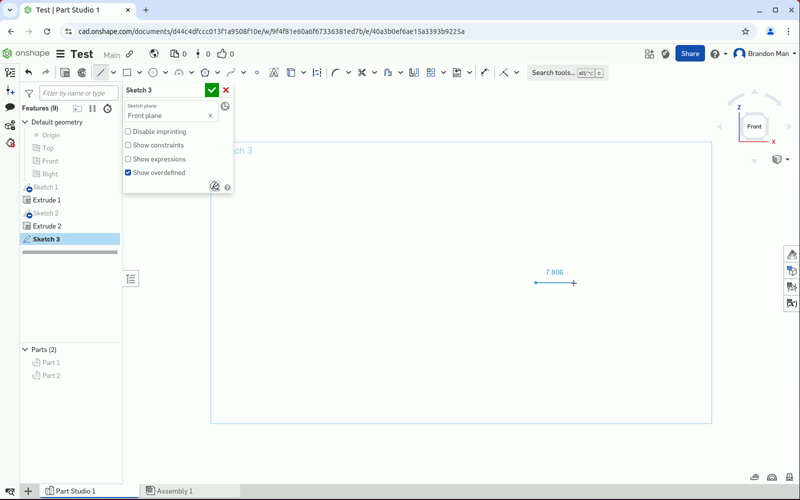
key_down(shift)
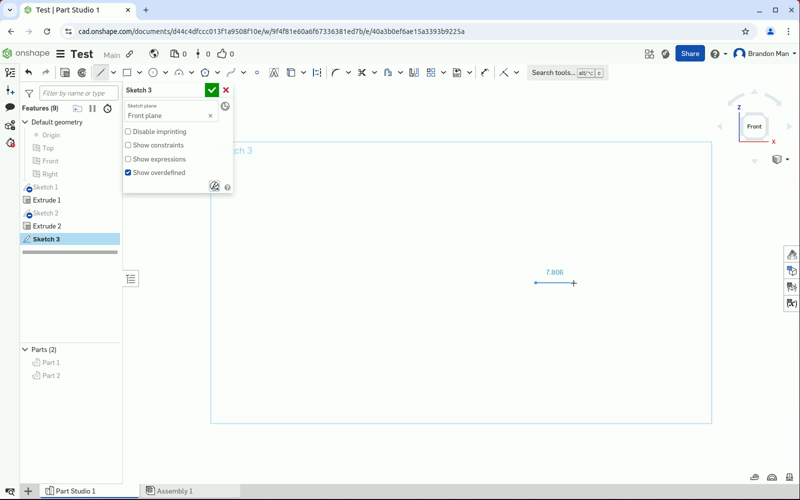
mouse_move(573, 220)
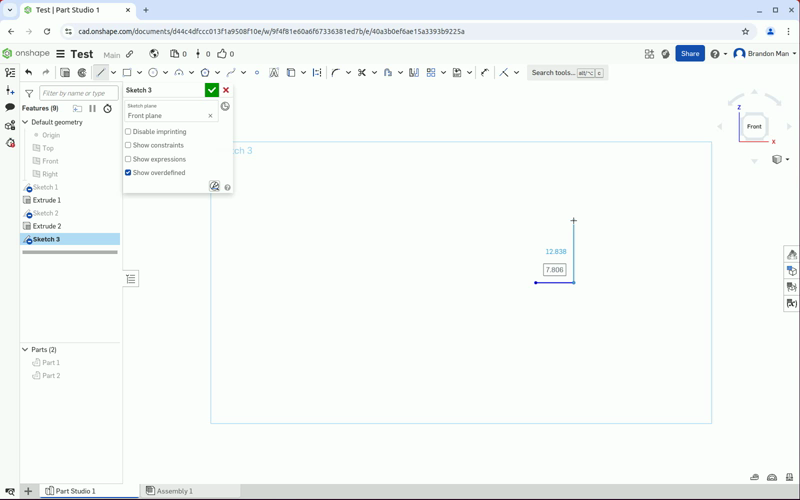
click(573, 220)
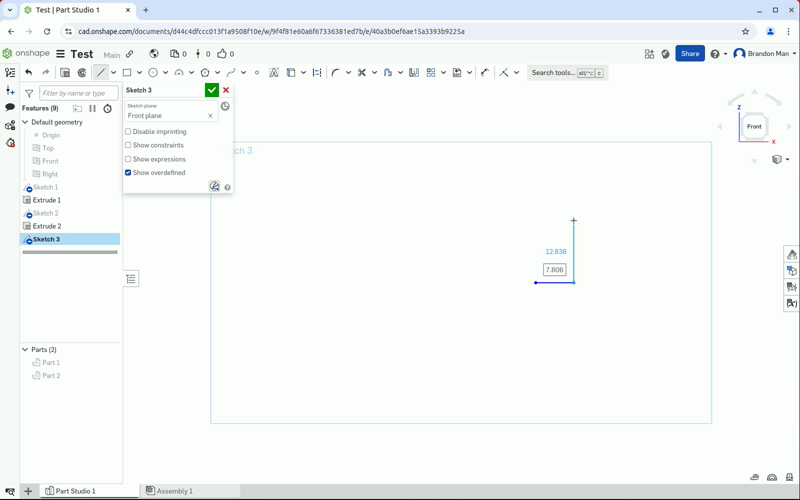
key_up(shift)
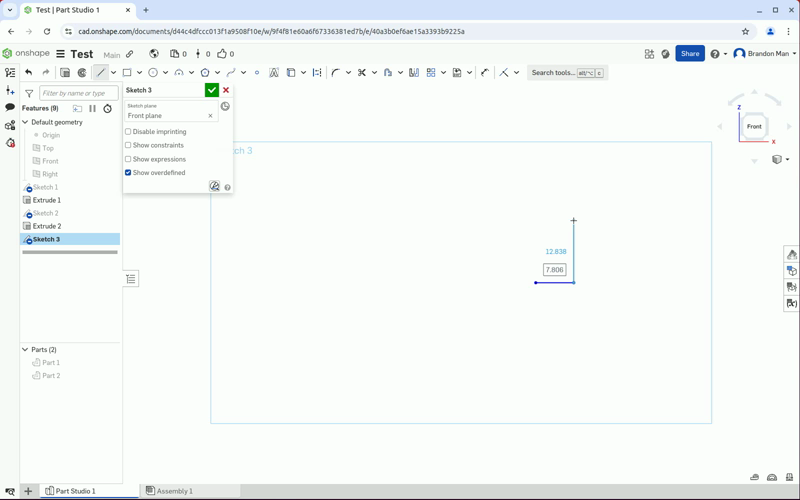
key_down(shift)
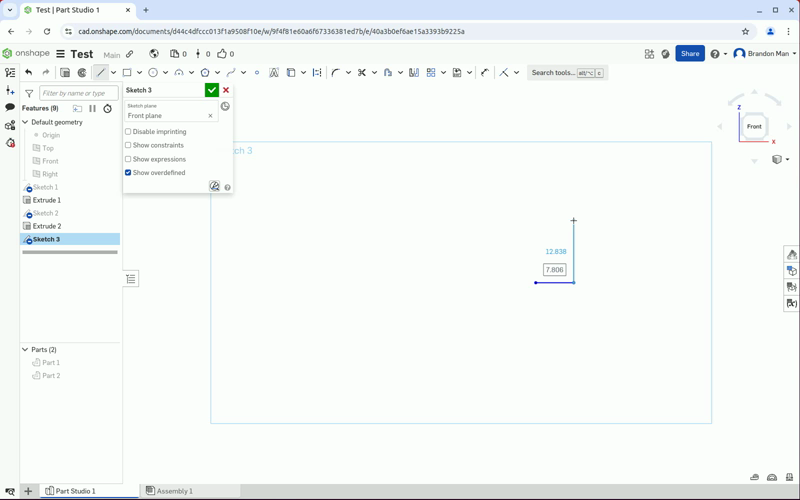
mouse_move(589, 220)
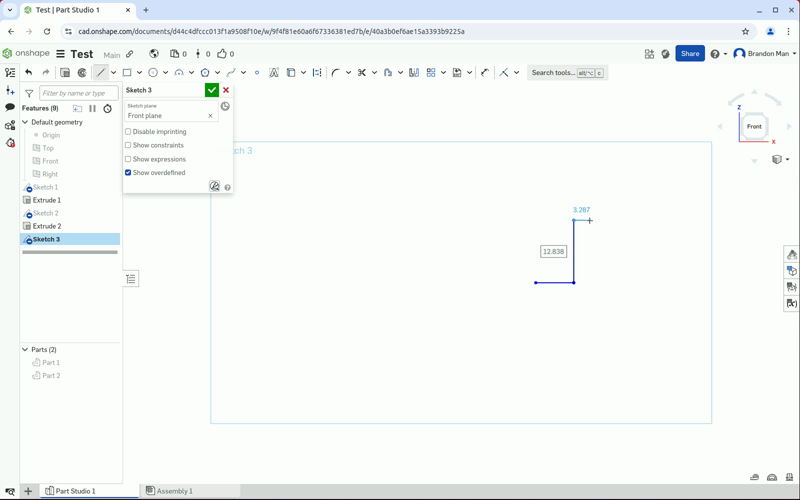
mouse_move(535, 220)
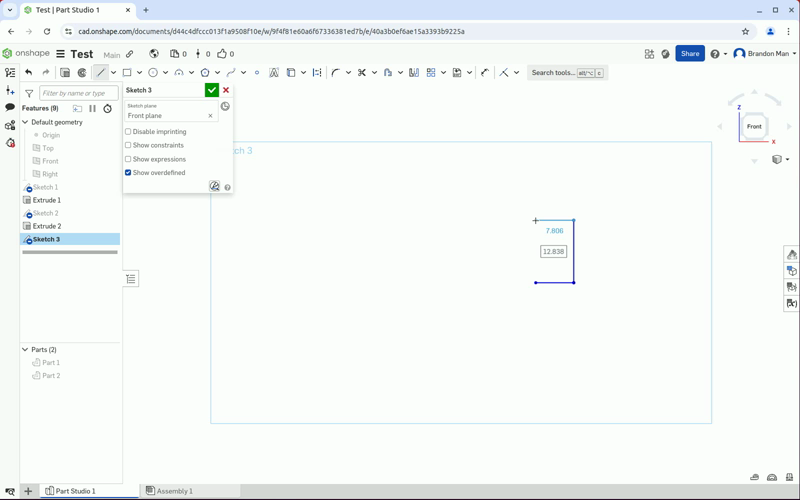
click(535, 220)
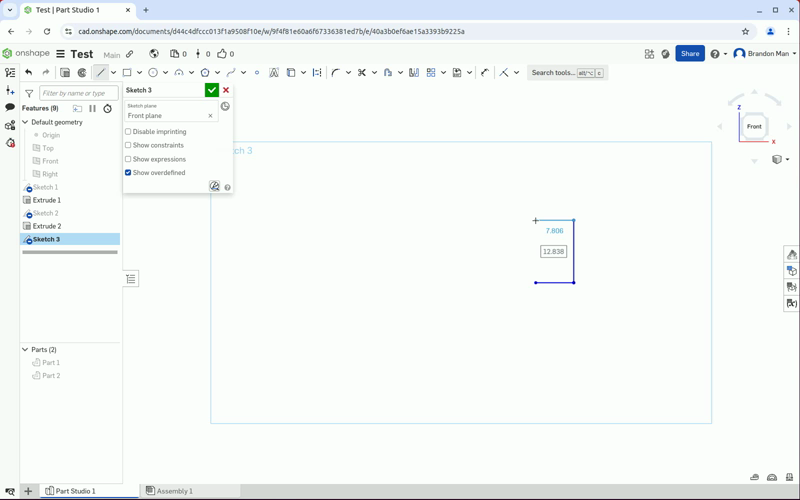
key_up(shift)
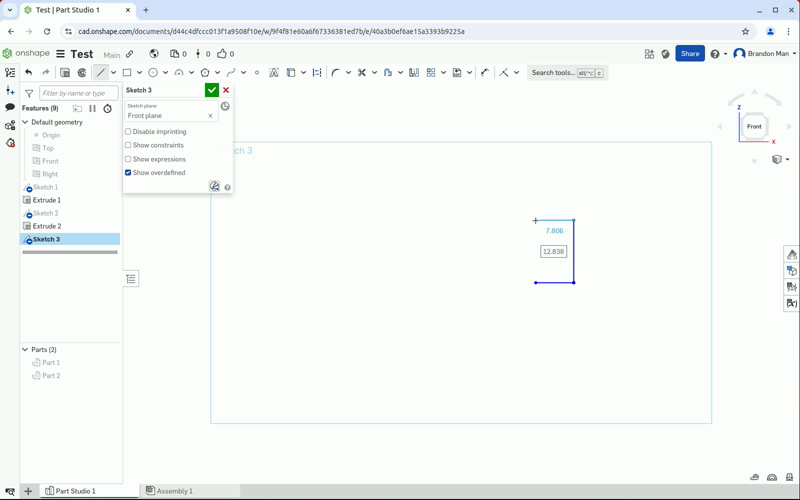
key_down(shift)
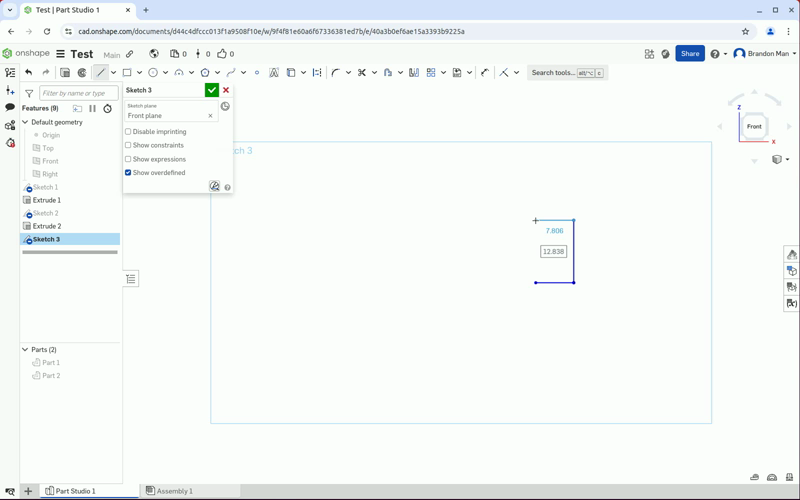
mouse_move(535, 282)
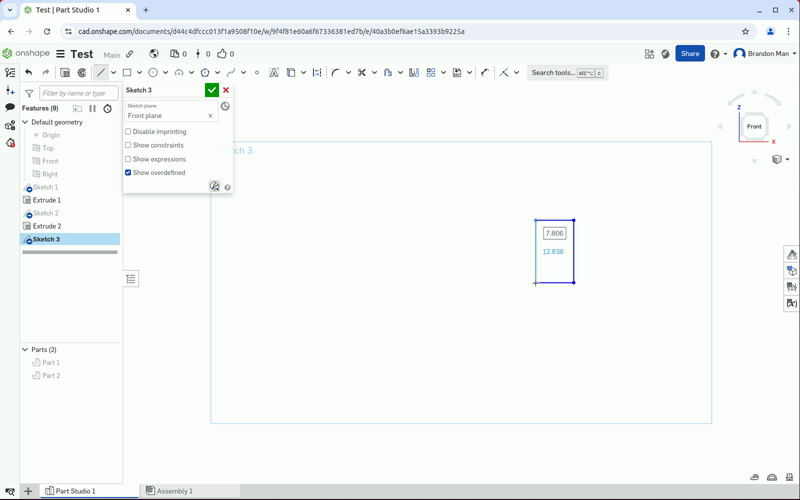
key_up(shift)
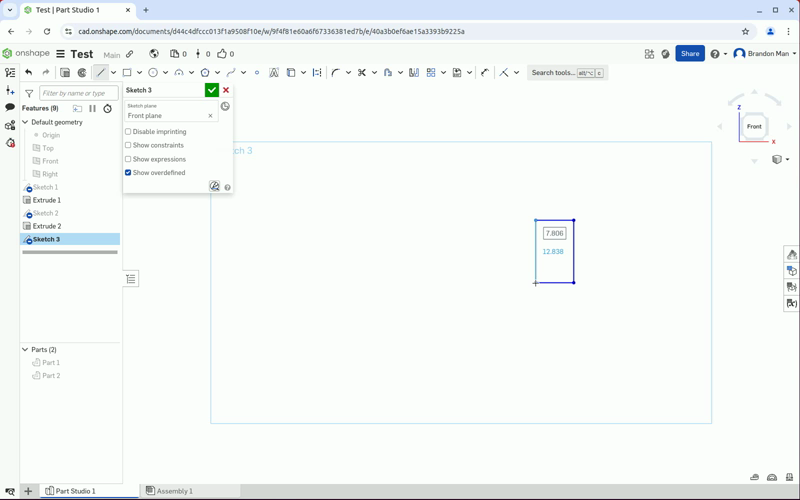
click(535, 282)
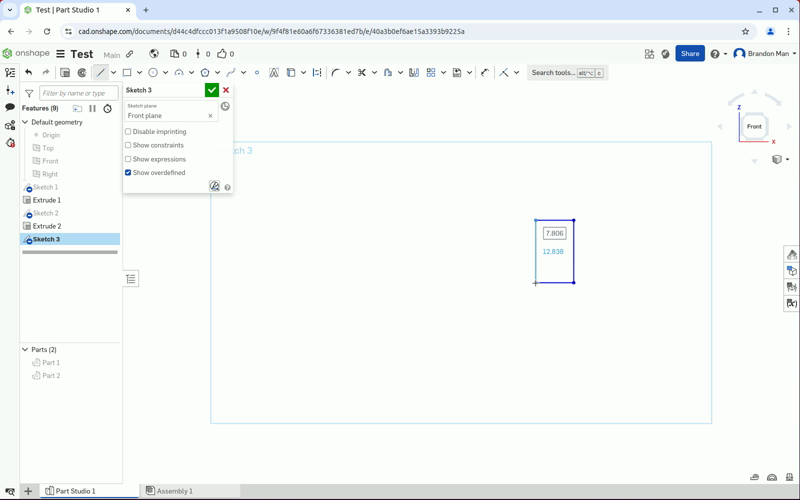
key(esc)
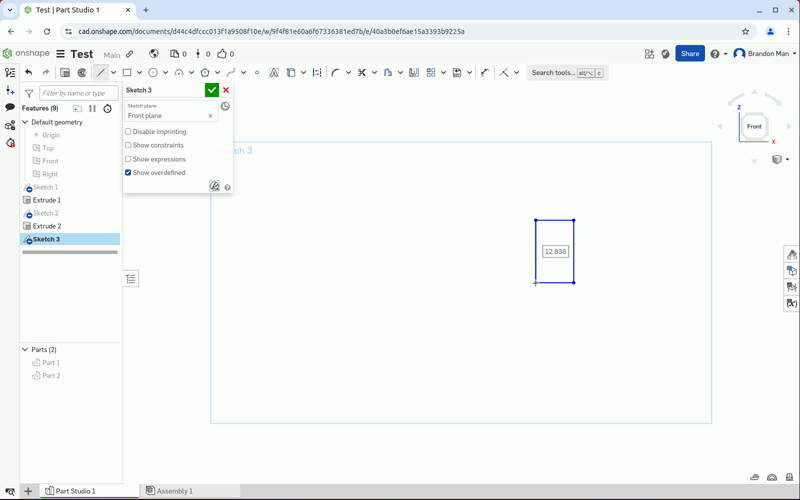
mouse_move(571, 243)
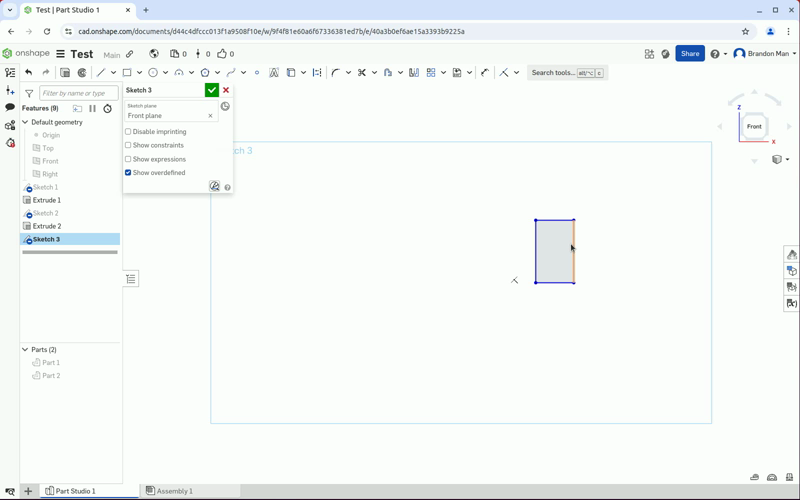
click(571, 243)
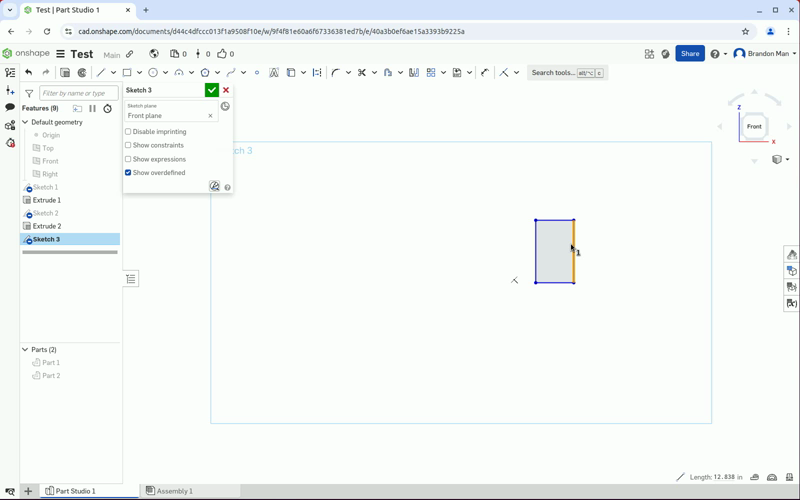
mouse_move(73, 352)
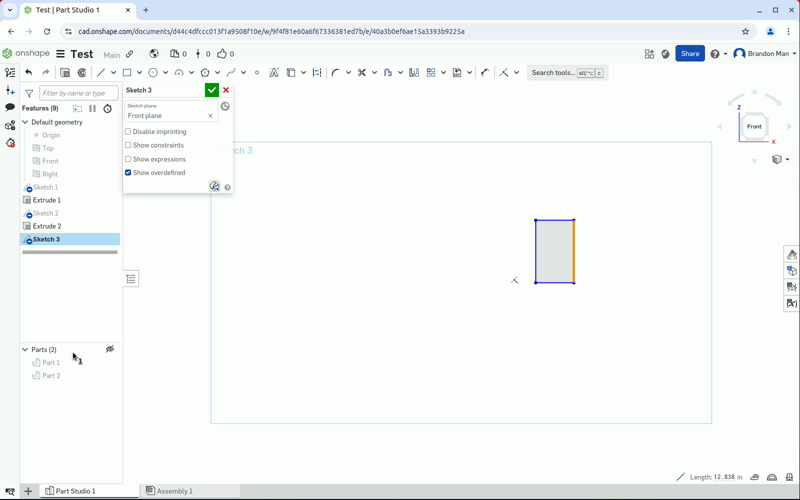
key(shift+y)
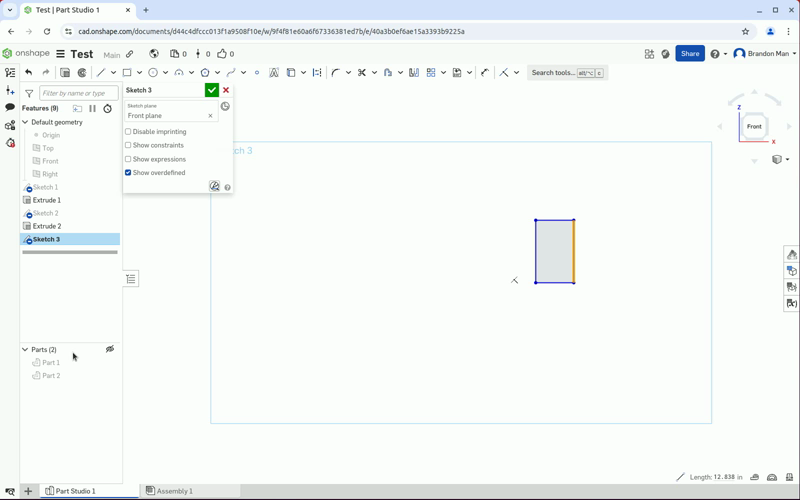
key(shift+e)
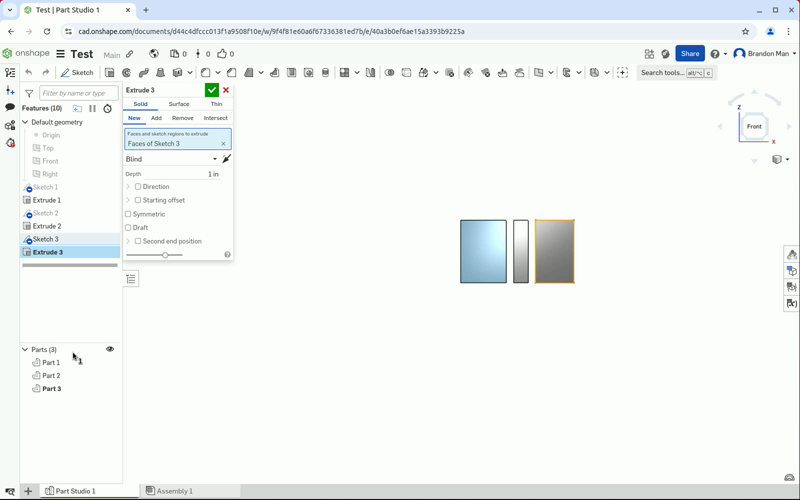
mouse_move(143, 106)
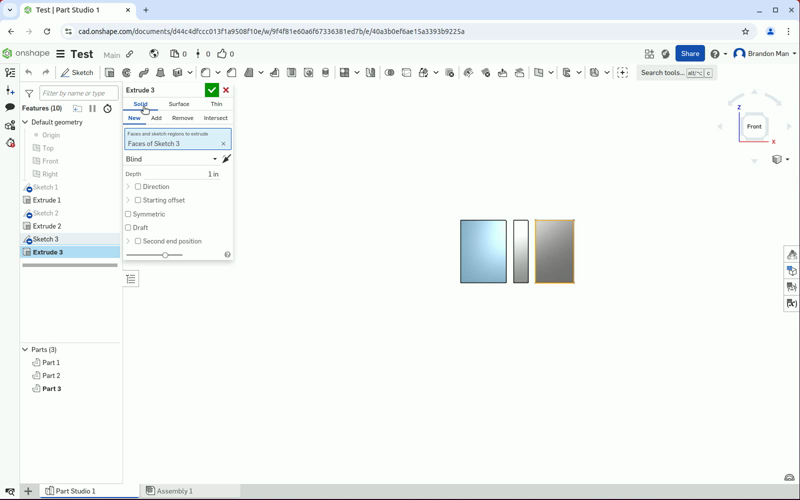
click(143, 106)
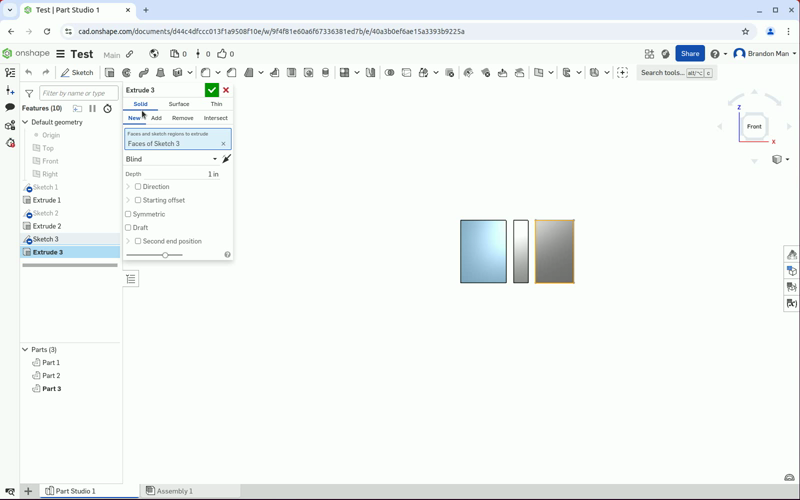
mouse_move(137, 120)
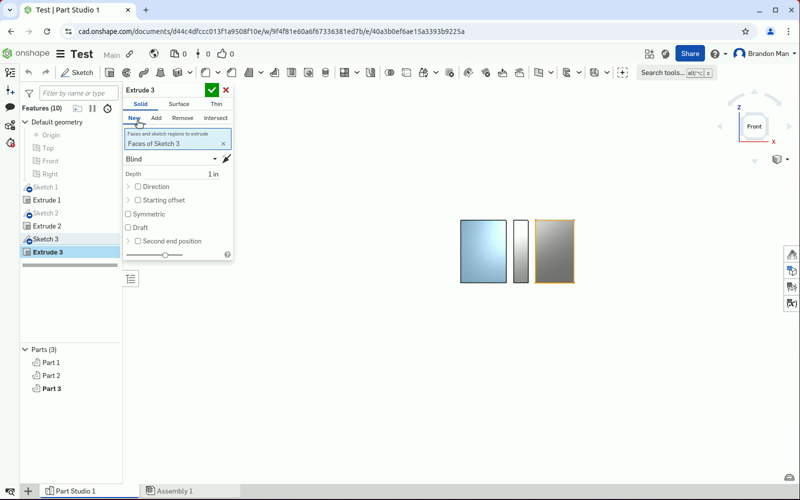
click(137, 120)
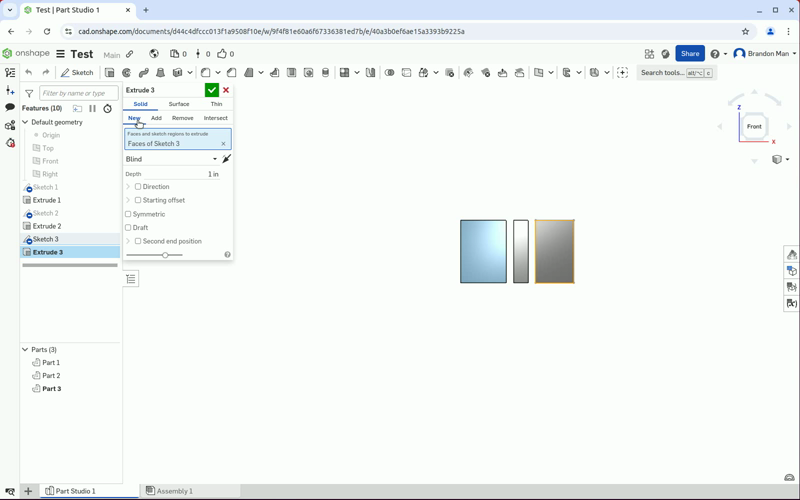
key(tab, 4)
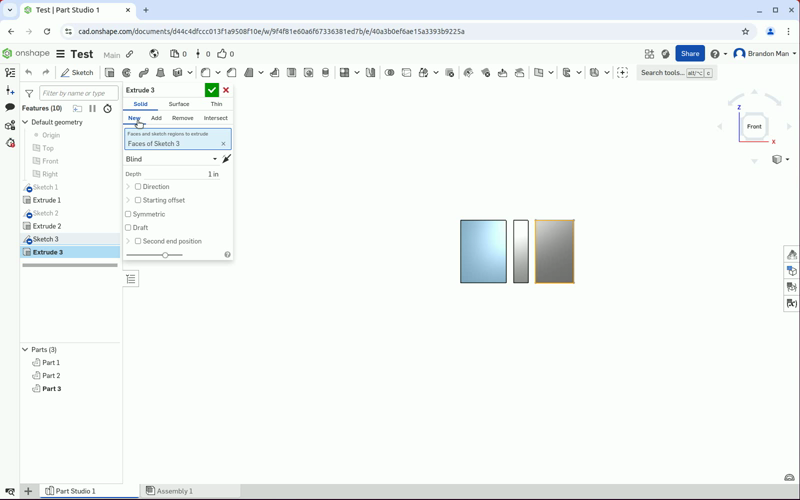
text(0.241)
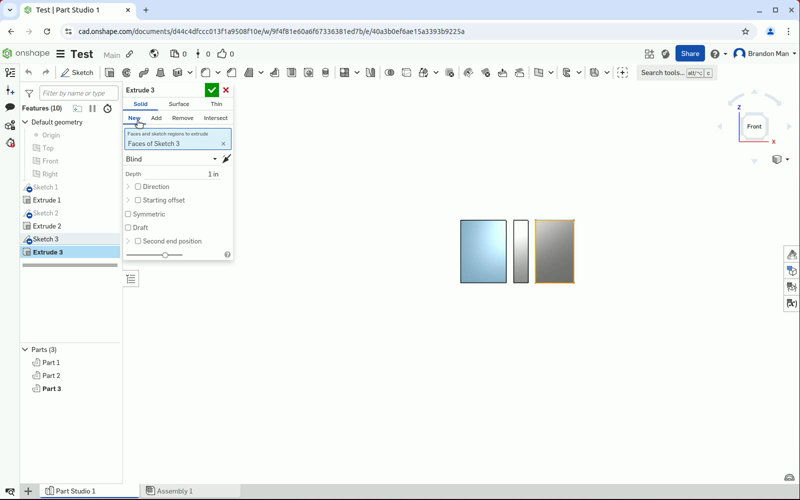
key(enter)
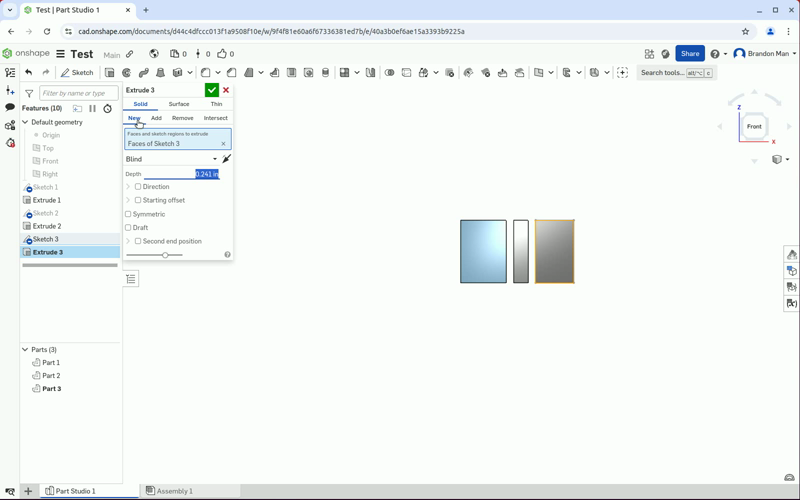
key(shift+h)
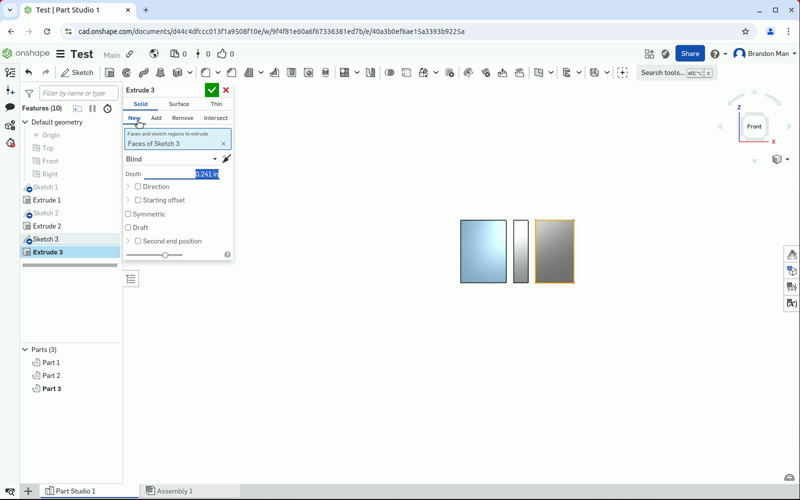
key(shift+h)
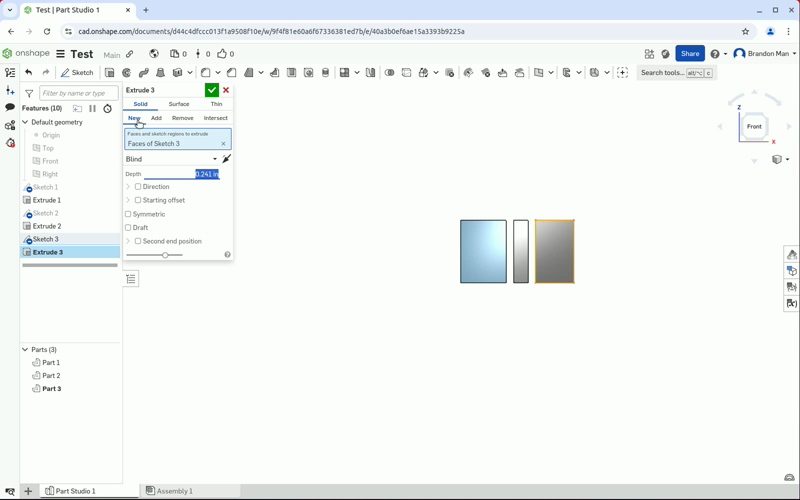
key(shift+7)
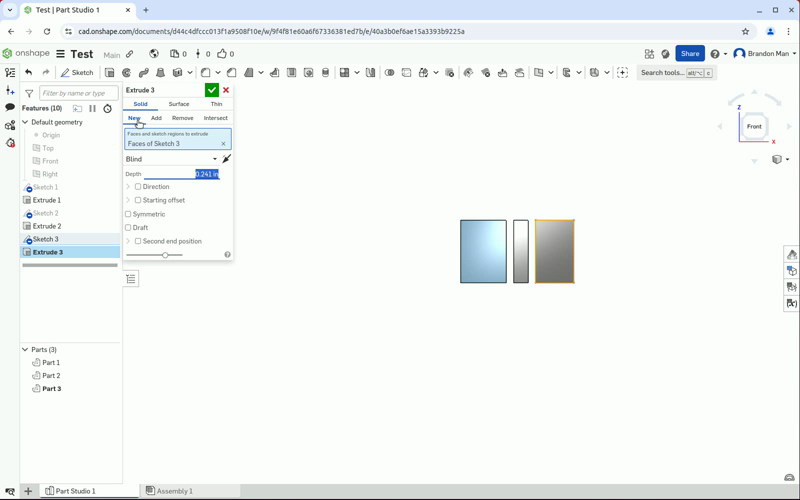
key(left, 2)
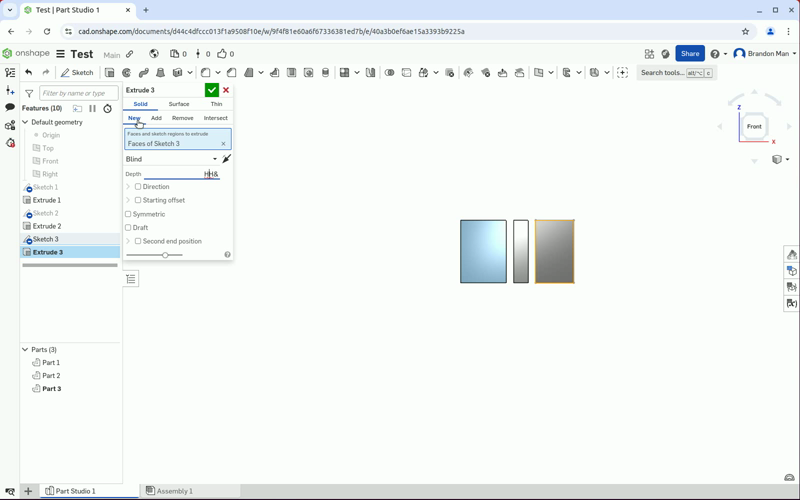
key(down, 2)
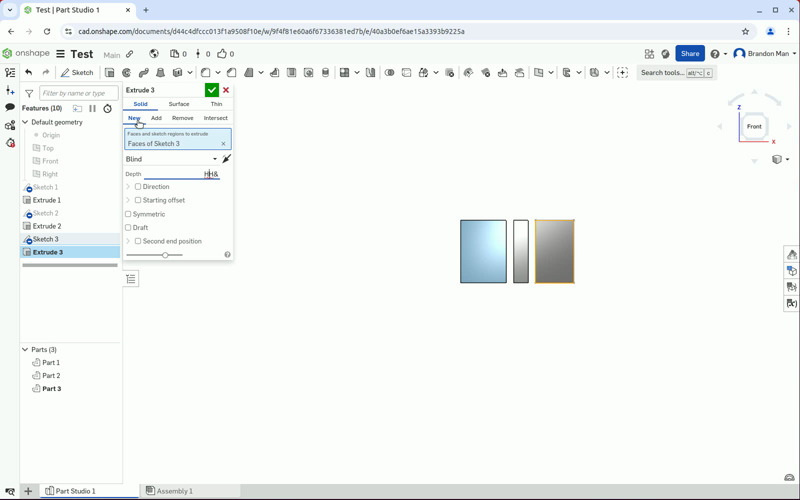
key(up, 2)
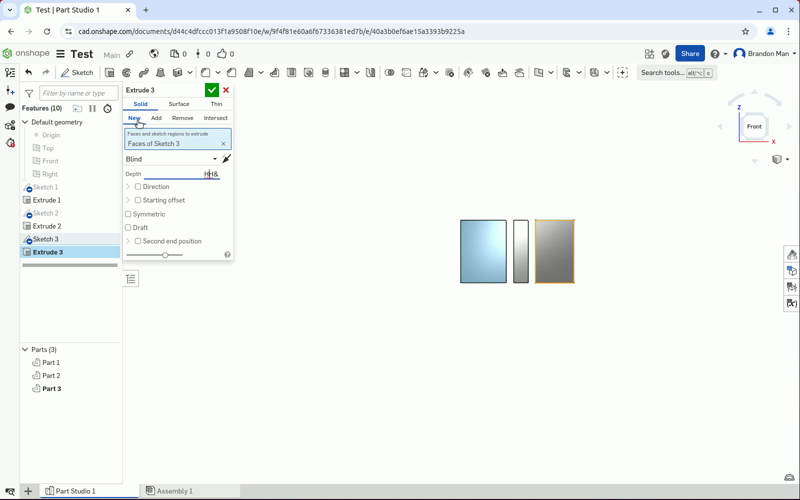
key(right, 2)
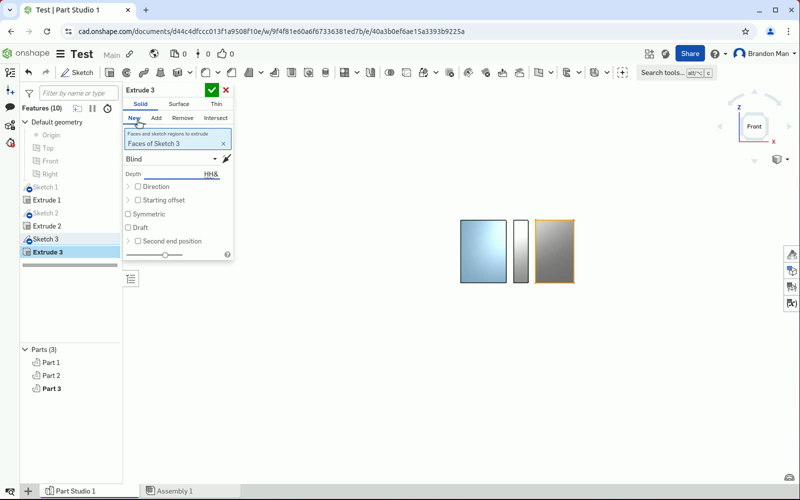
mouse_move(73, 189)
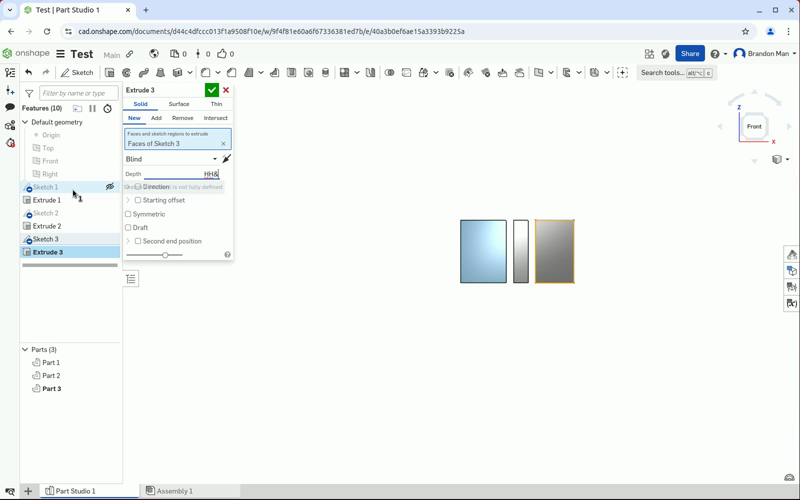
click(73, 189)